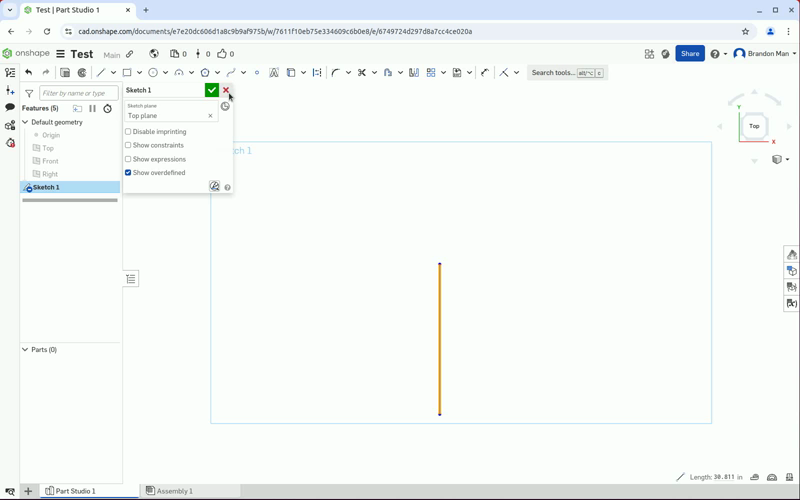
key(shift+h)
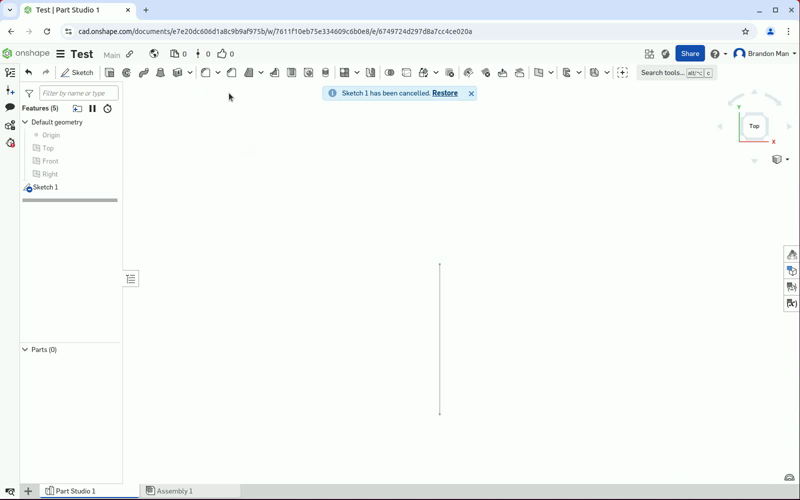
key(shift+s)
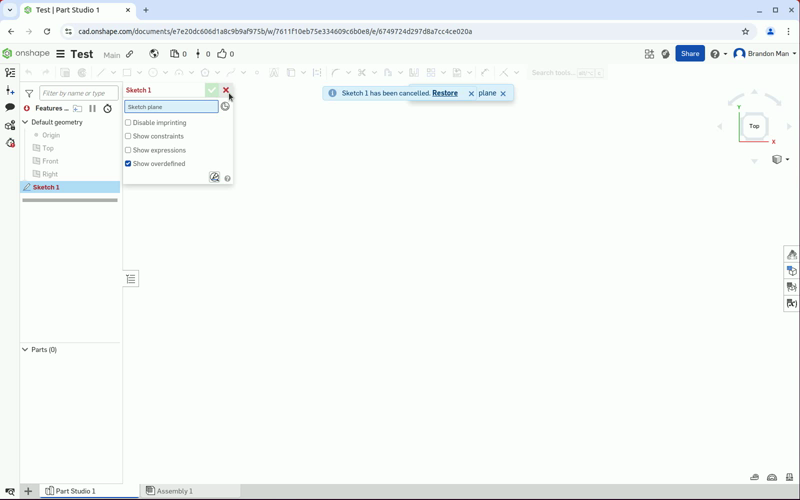
mouse_move(73, 150)
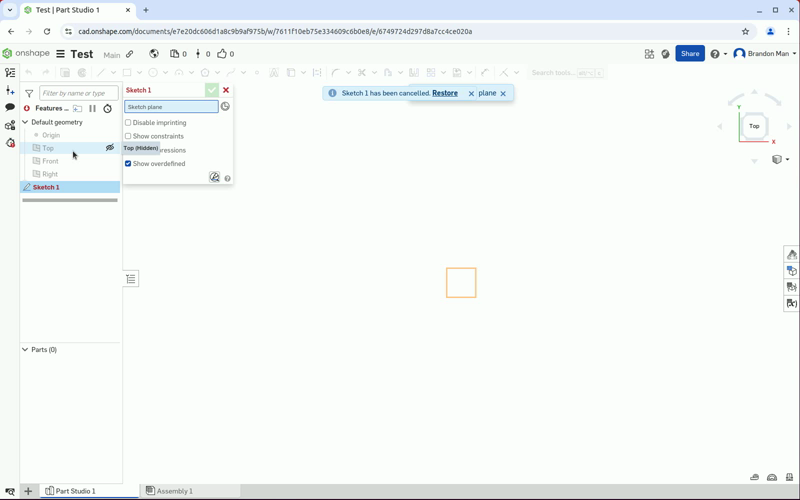
click(73, 150)
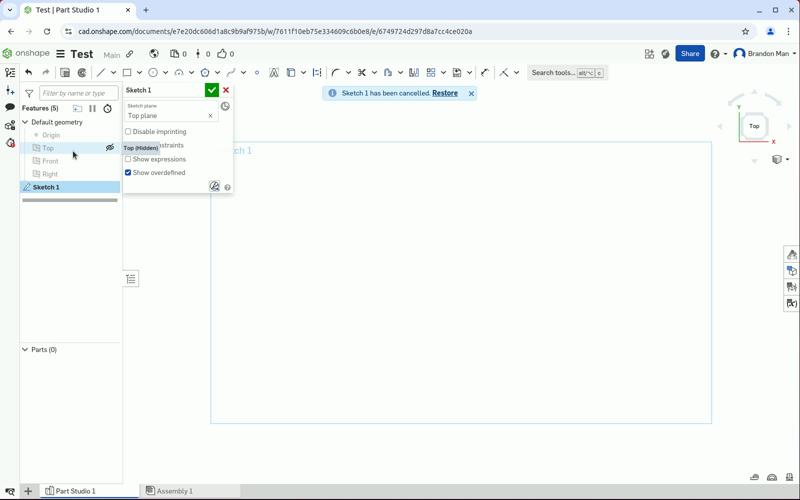
mouse_move(73, 352)
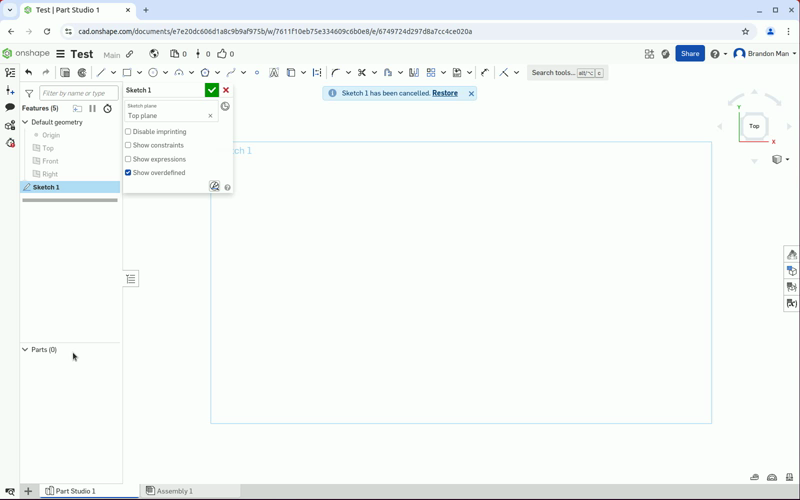
key(y)
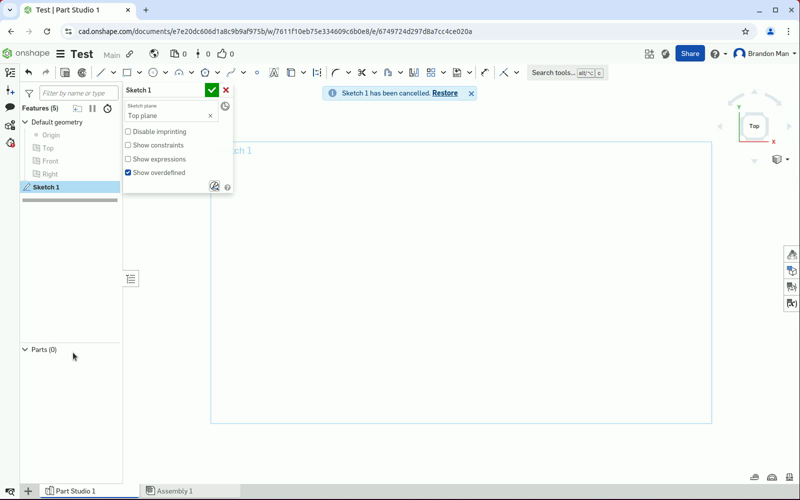
key(l)
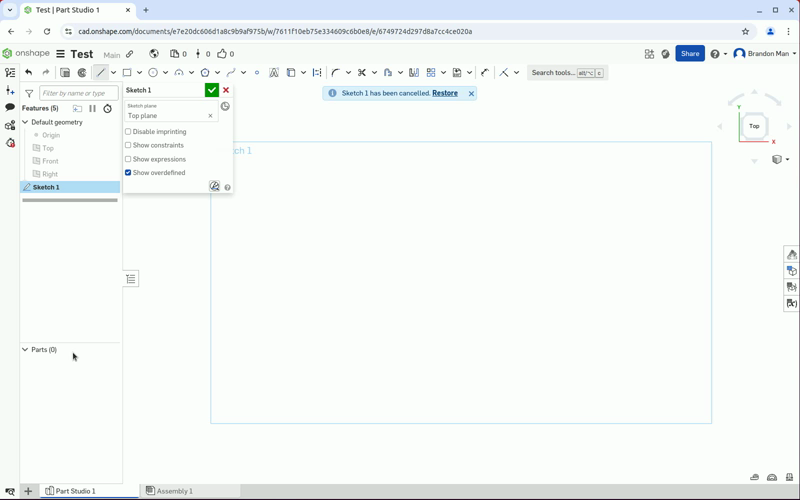
key_down(shift)
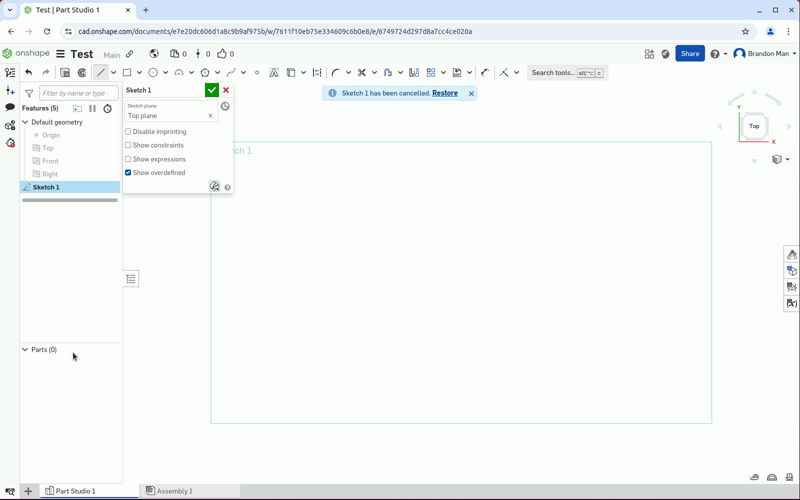
mouse_move(431, 329)
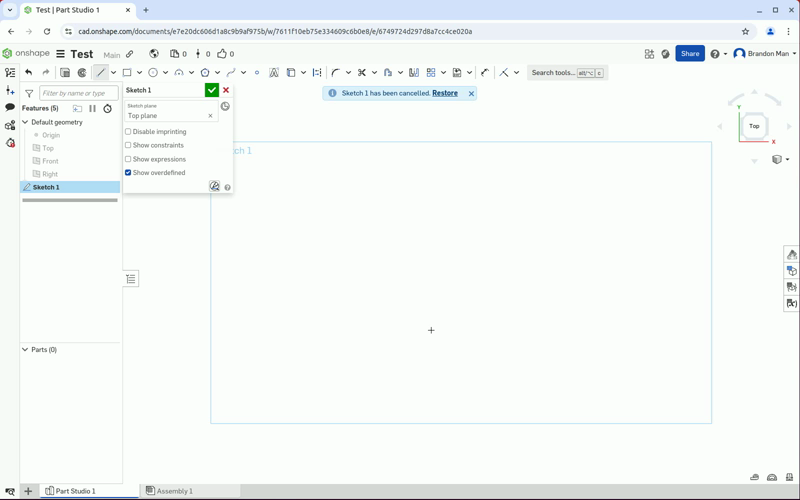
click(431, 329)
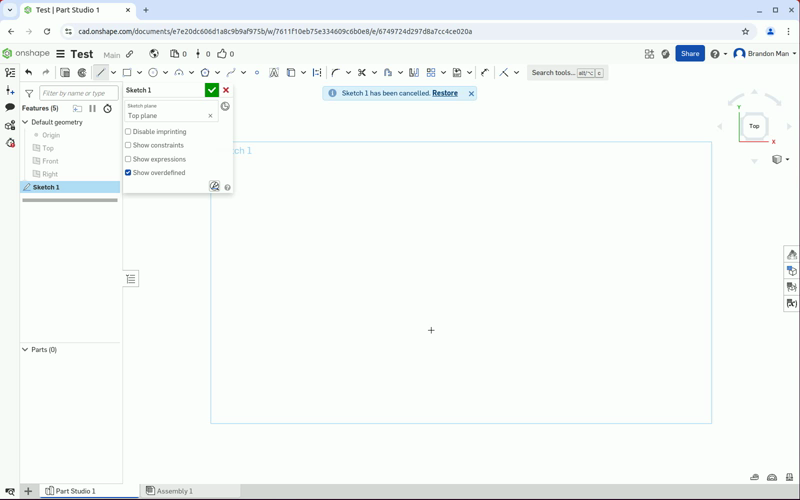
key_up(shift)
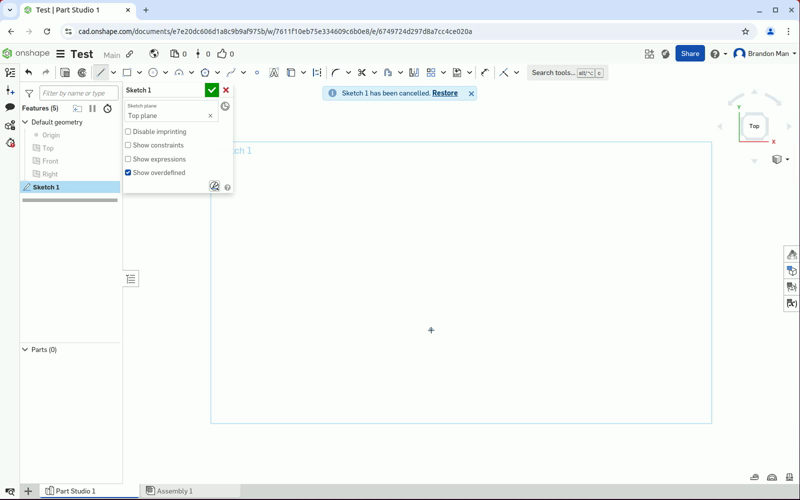
key_down(shift)
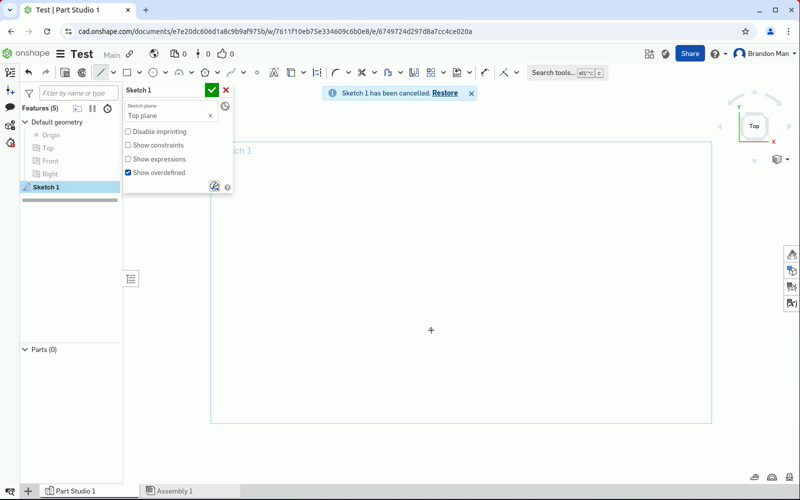
mouse_move(573, 329)
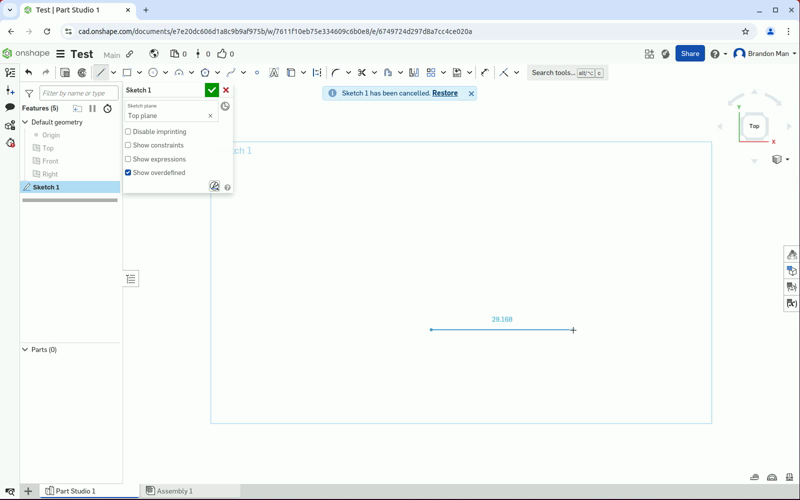
click(573, 329)
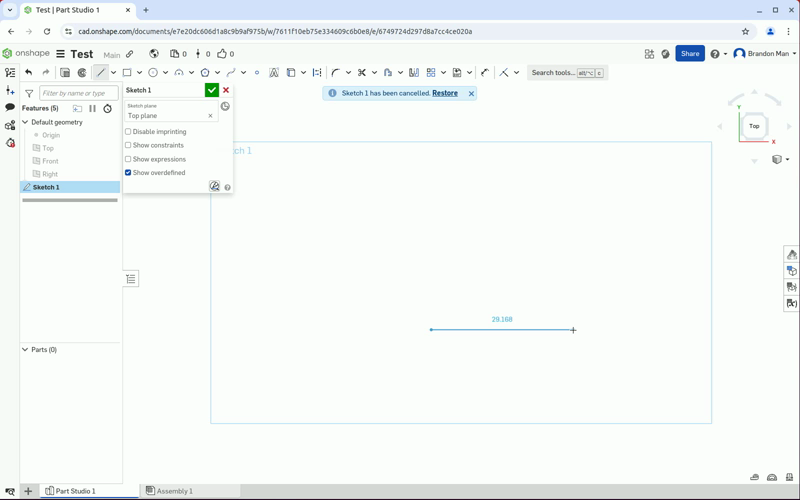
key_up(shift)
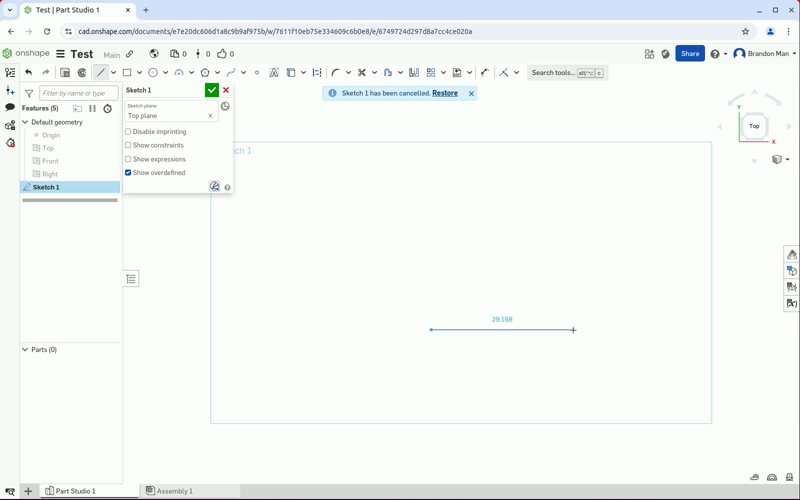
key_down(shift)
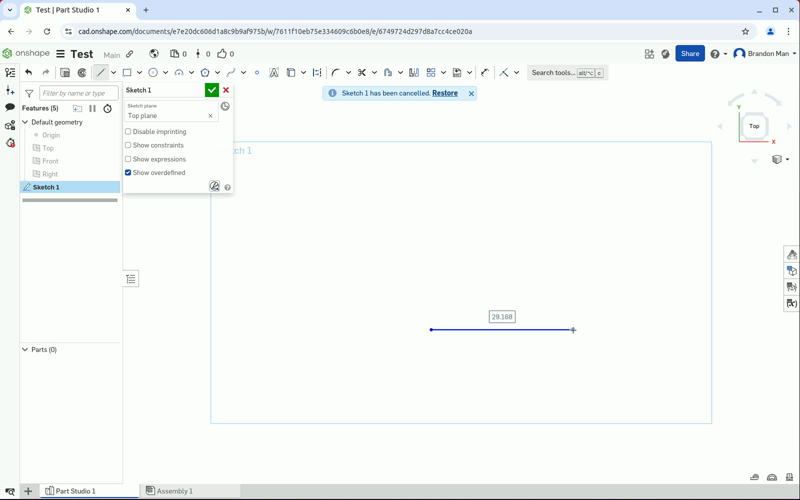
mouse_move(589, 329)
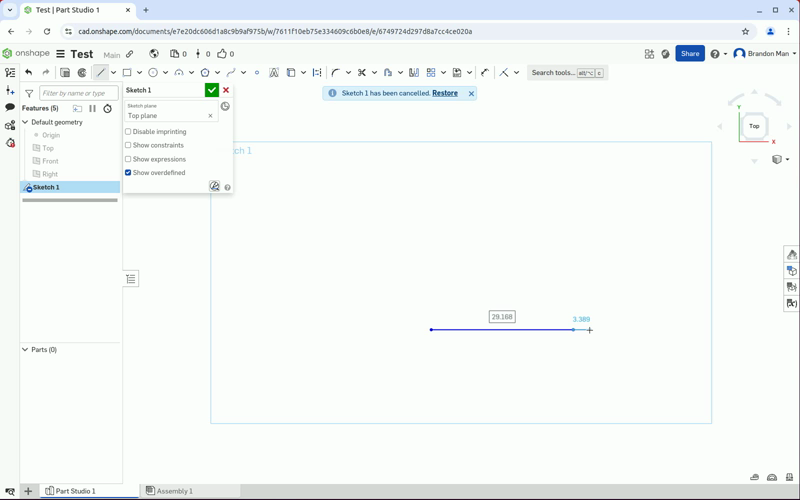
mouse_move(573, 270)
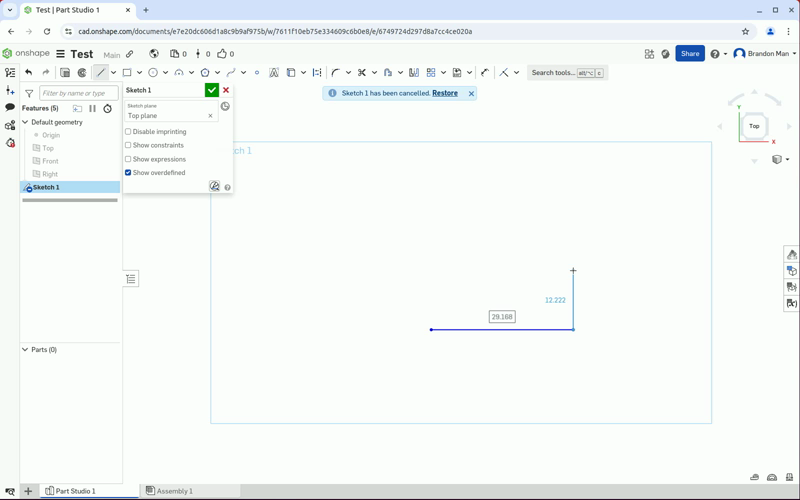
click(573, 270)
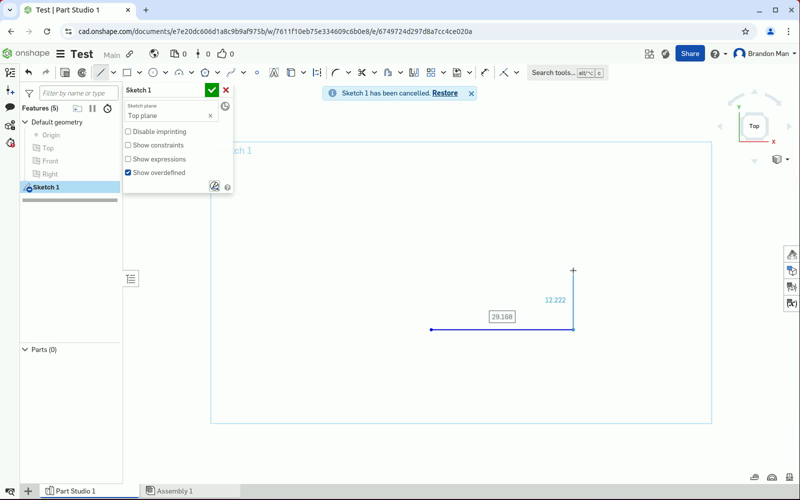
key_up(shift)
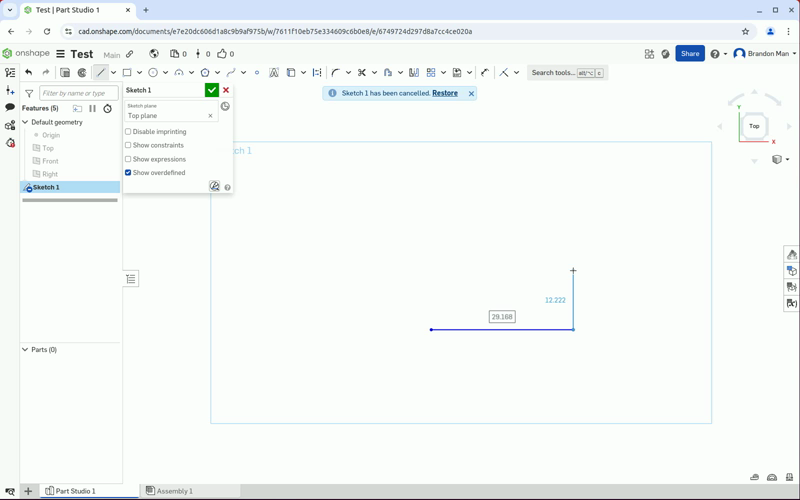
key_down(shift)
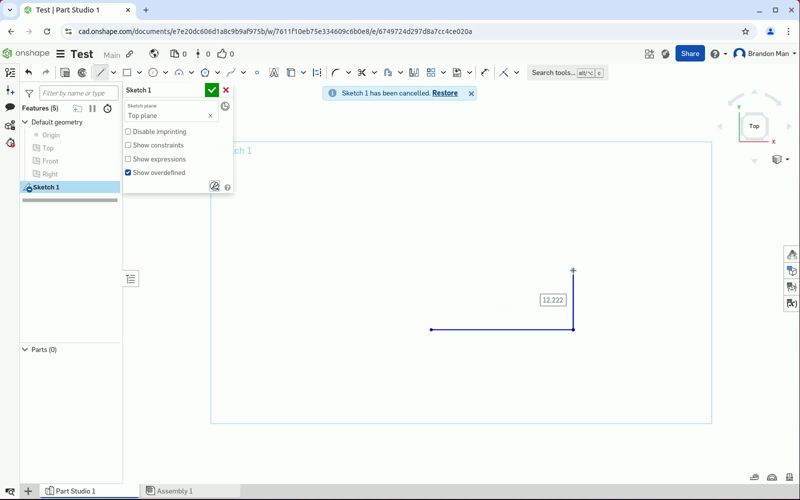
mouse_move(431, 270)
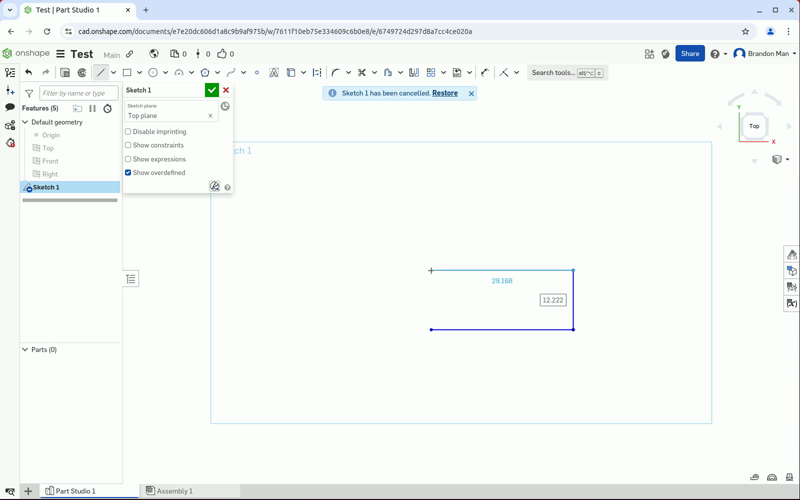
click(431, 270)
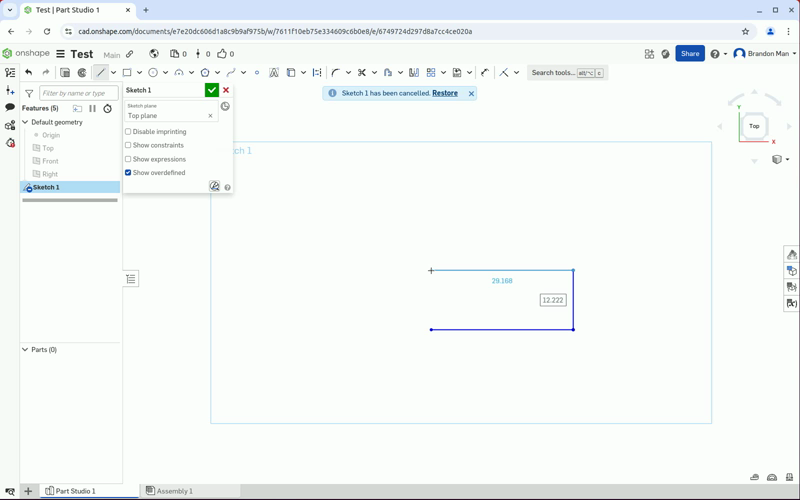
key_up(shift)
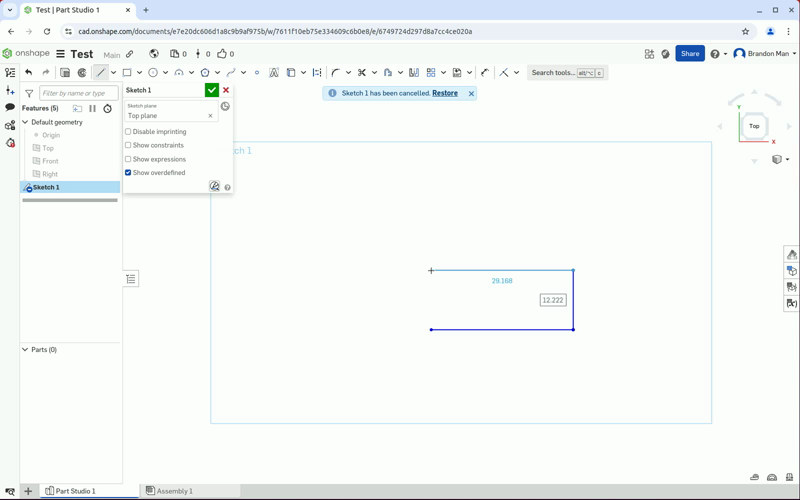
mouse_move(461, 270)
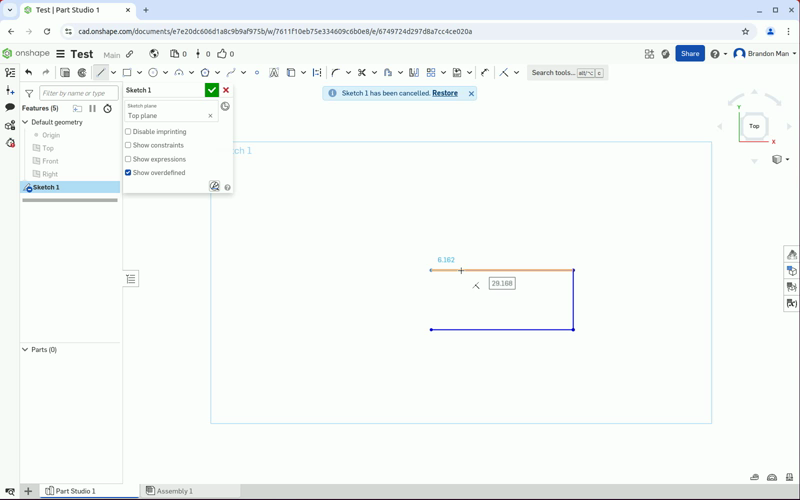
key_down(shift)
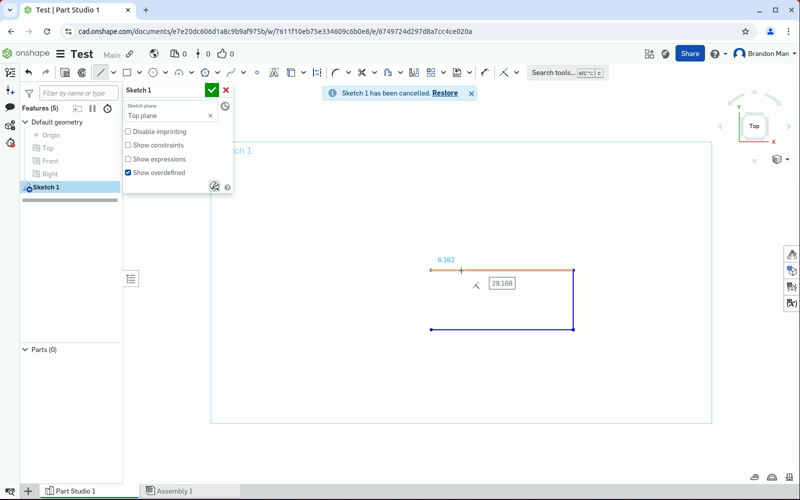
mouse_move(431, 329)
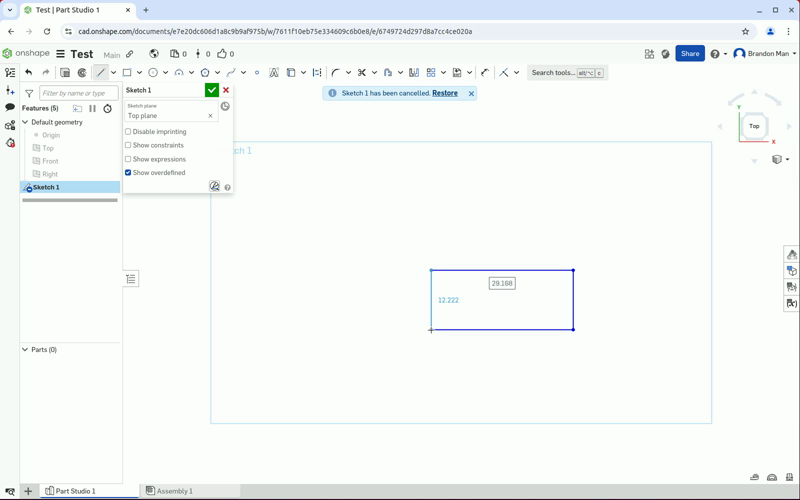
key_up(shift)
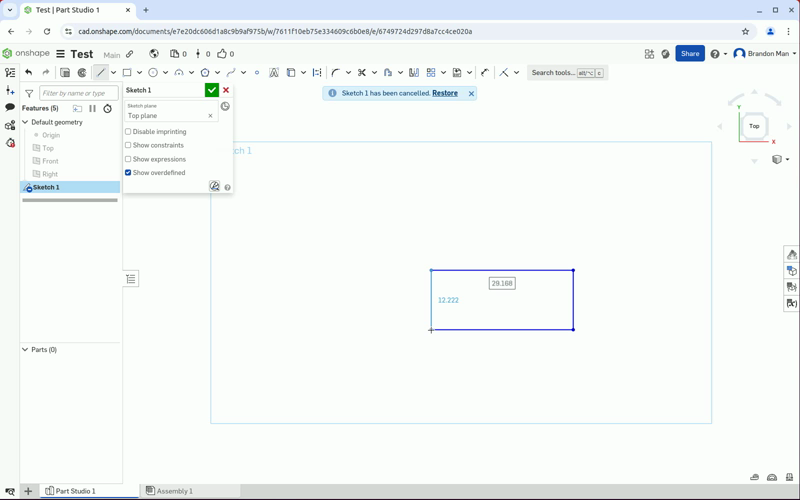
click(431, 329)
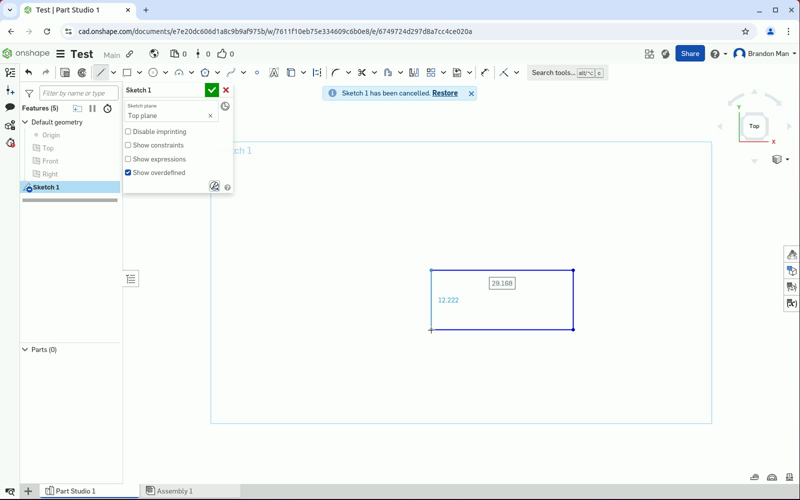
key(esc)
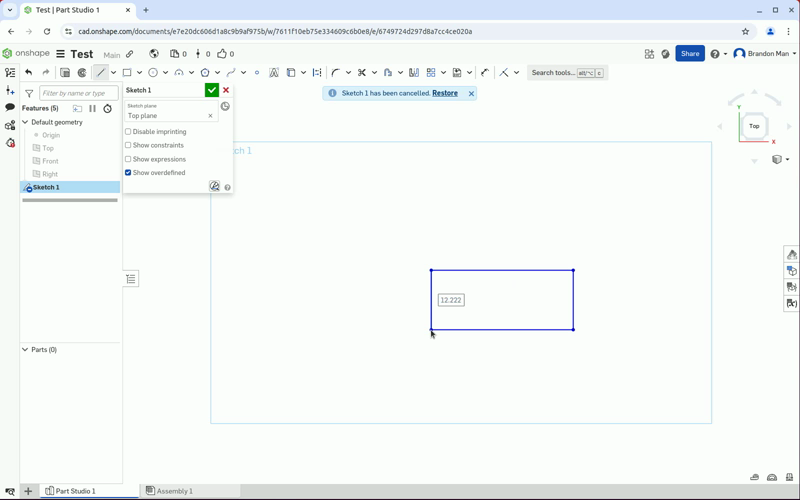
mouse_move(554, 309)
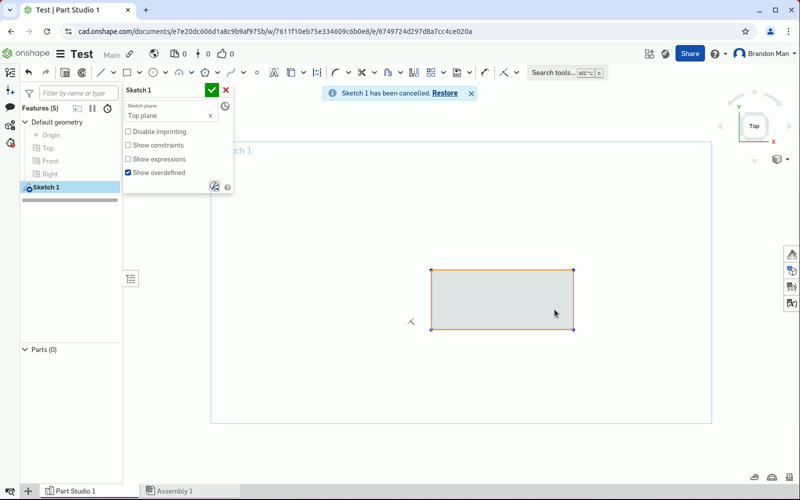
click(554, 309)
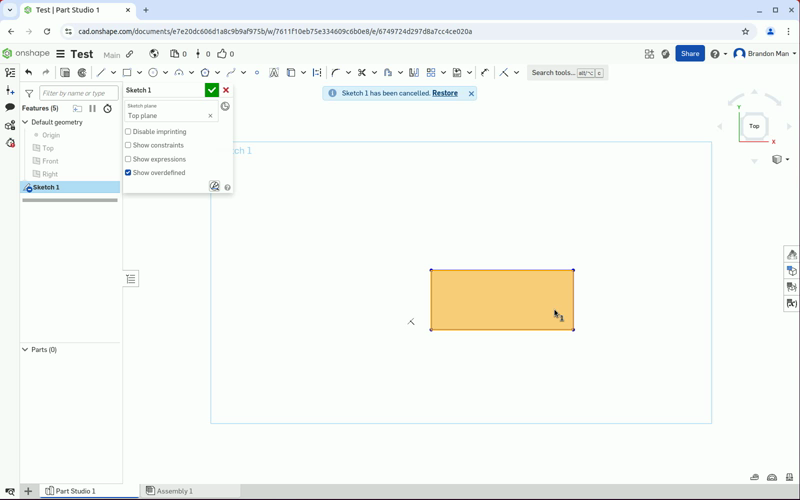
mouse_move(73, 352)
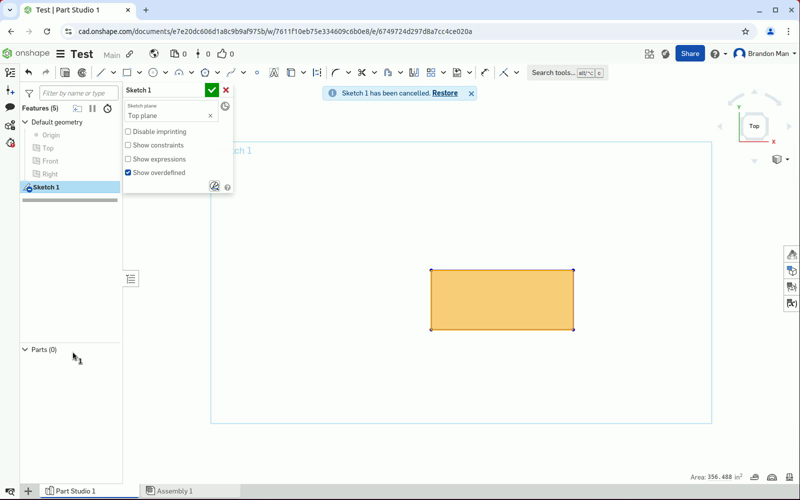
key(shift+y)
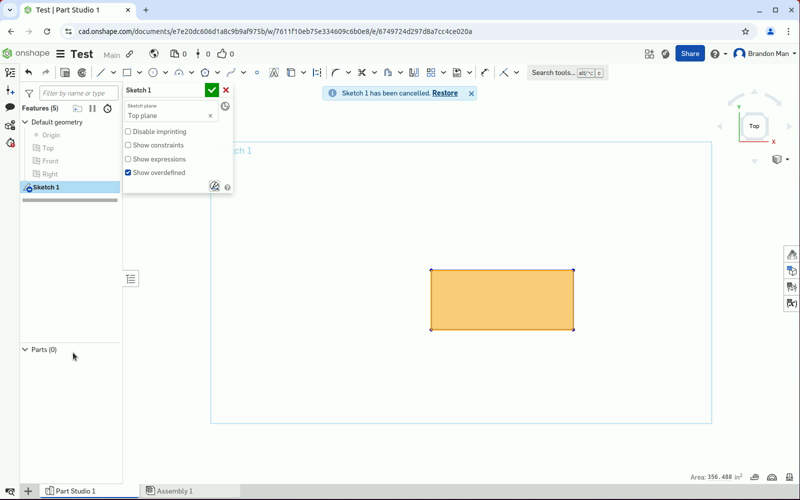
key(shift+e)
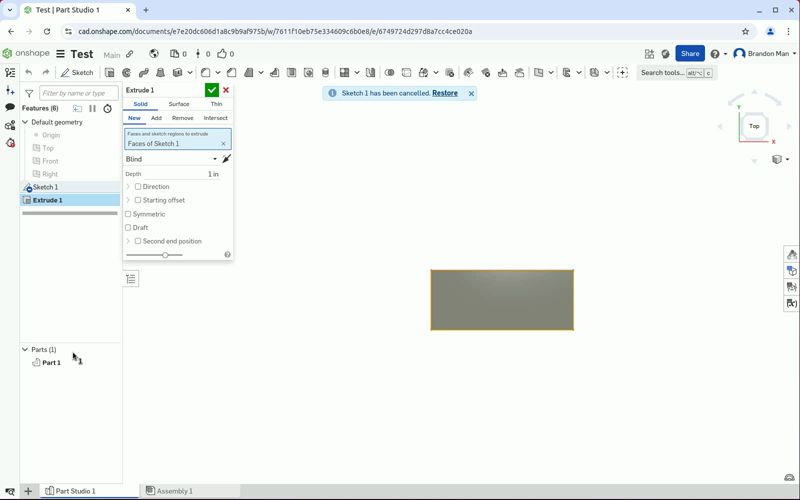
mouse_move(143, 106)
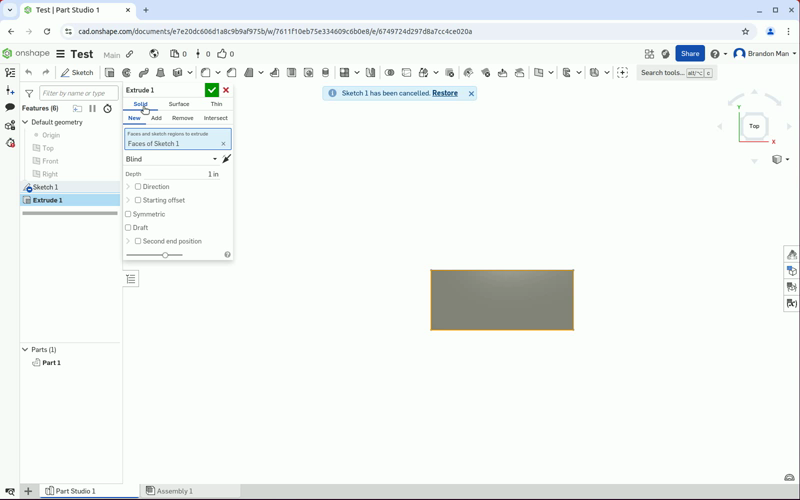
click(143, 106)
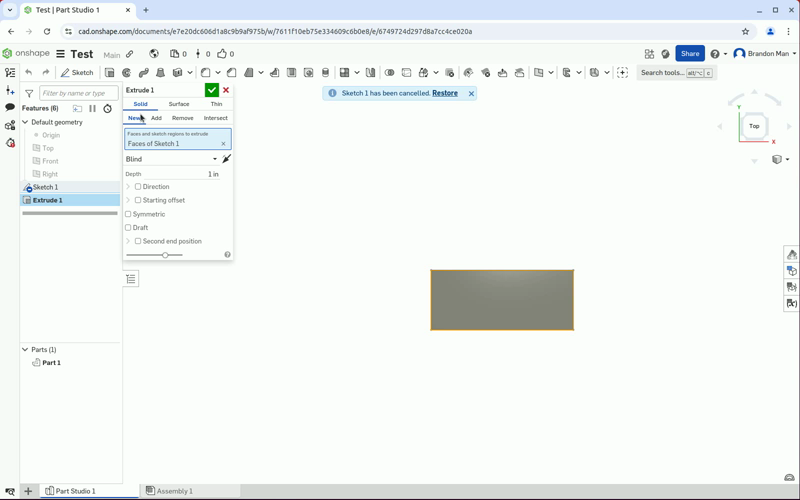
mouse_move(137, 120)
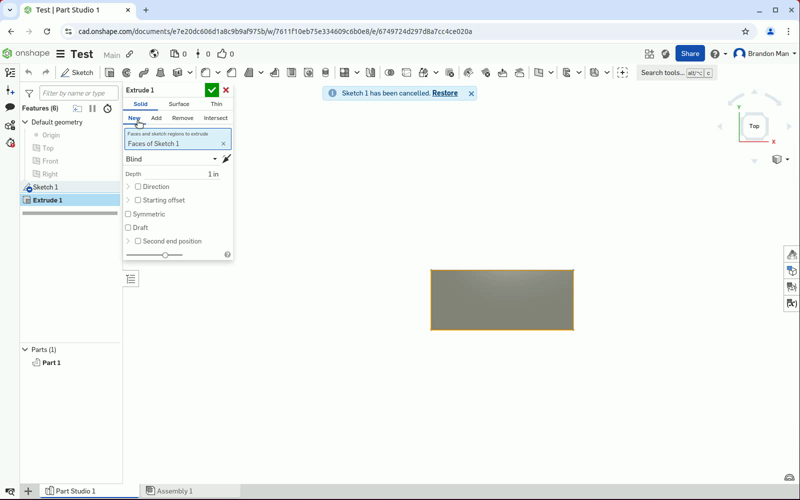
click(137, 120)
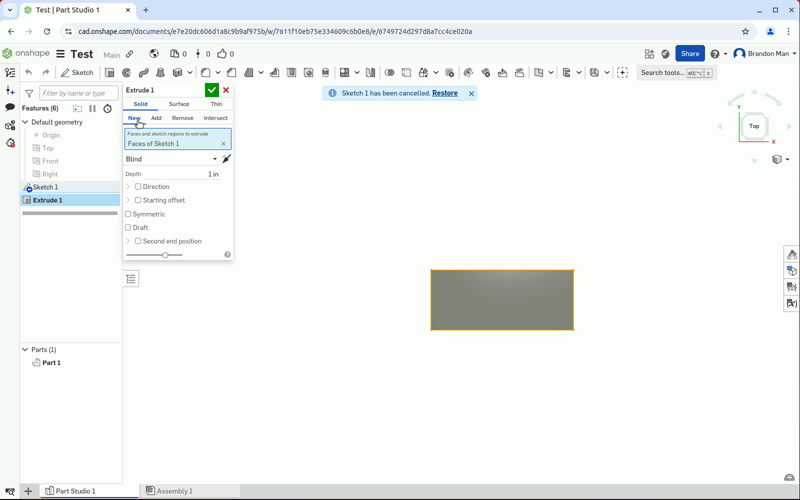
key(tab, 4)
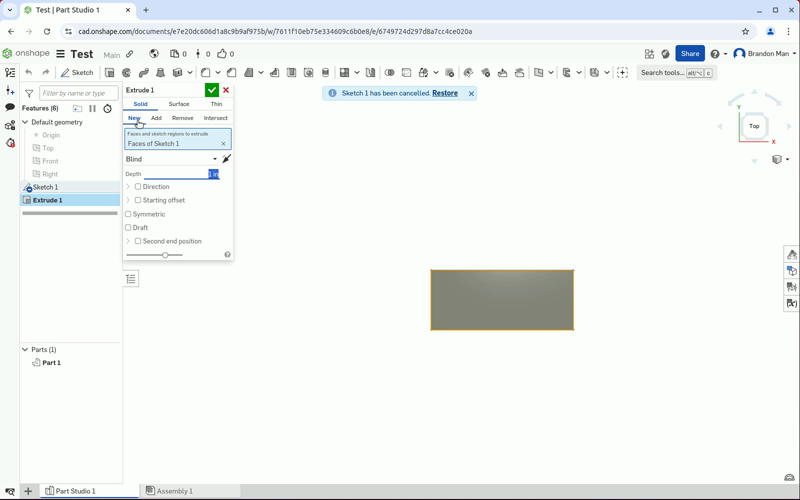
text(1.926)
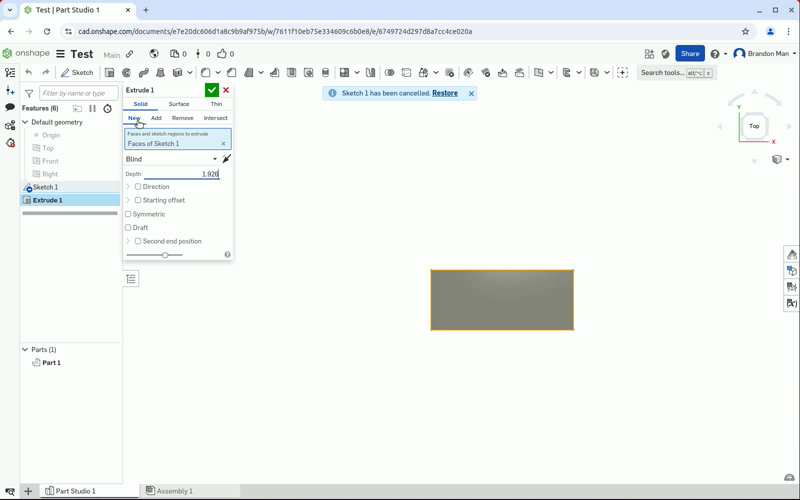
key(enter)
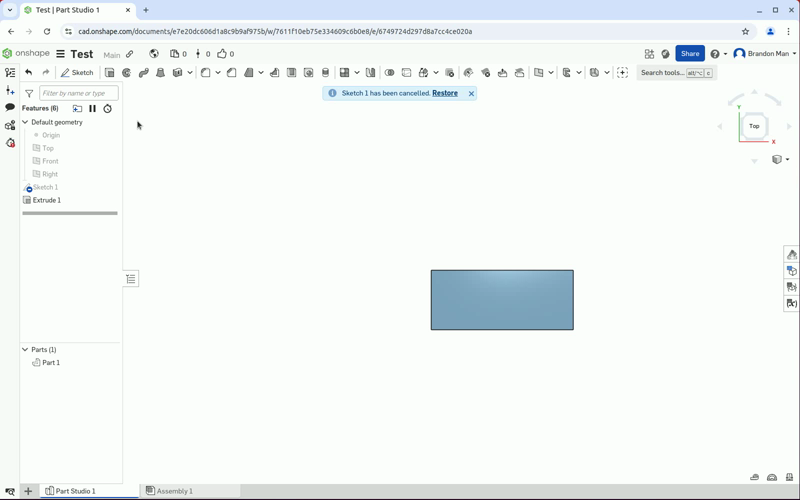
key(shift+h)
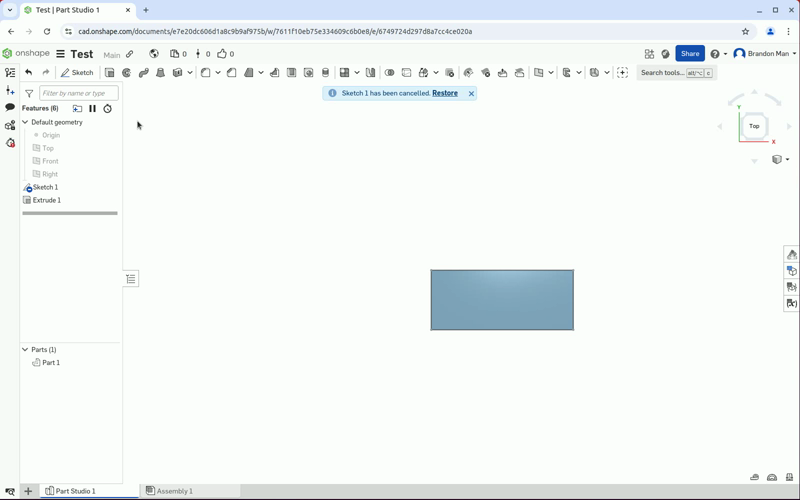
key(shift+h)
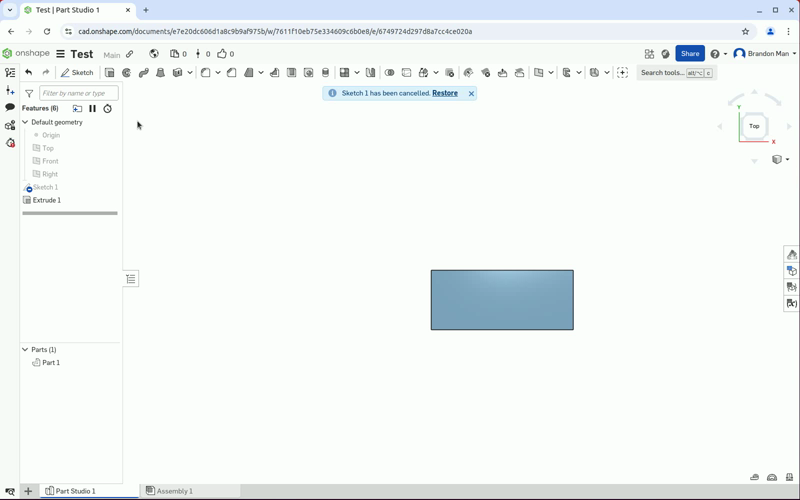
mouse_move(73, 189)
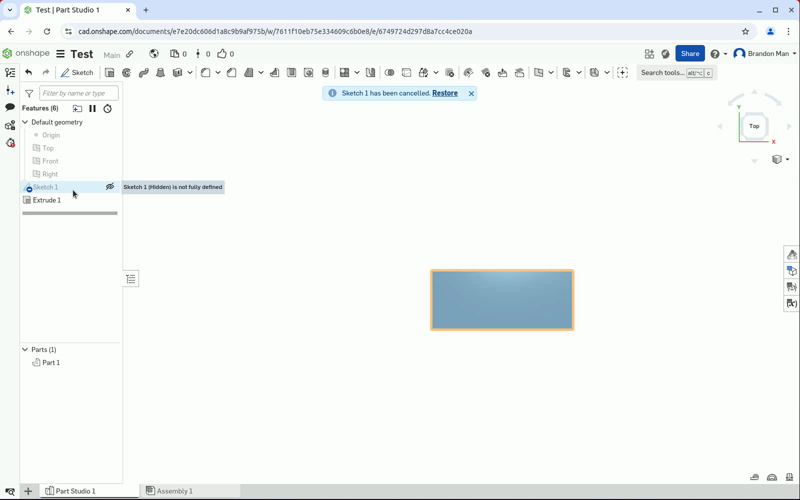
click(73, 189)
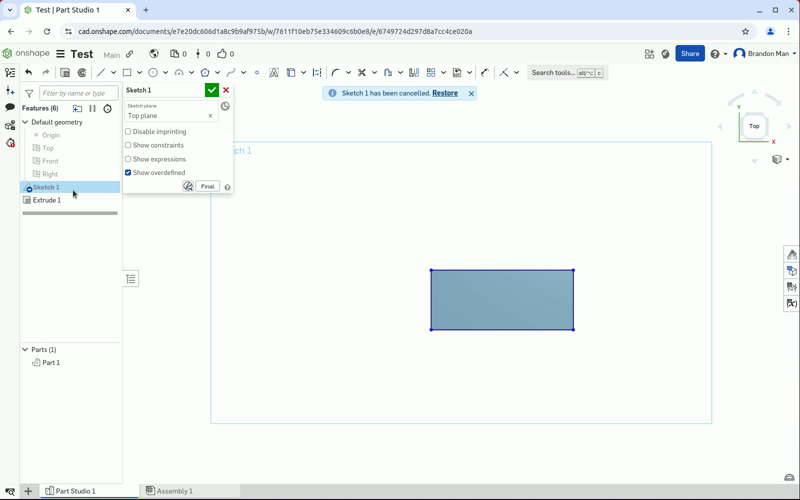
mouse_move(229, 92)
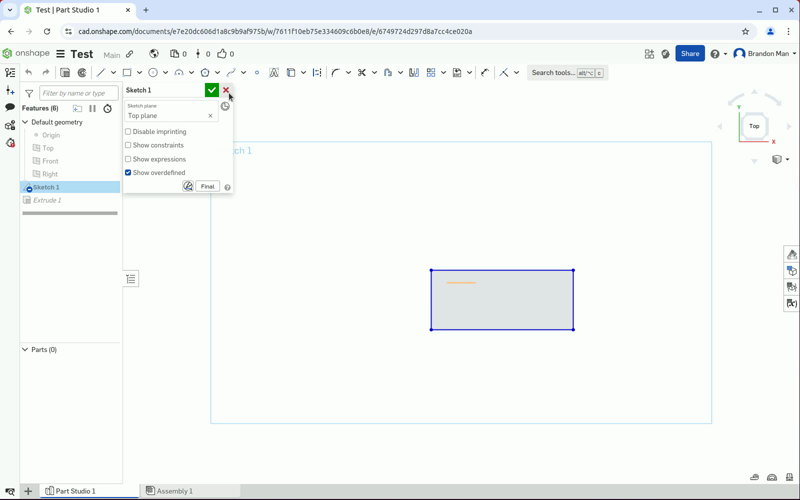
click(229, 92)
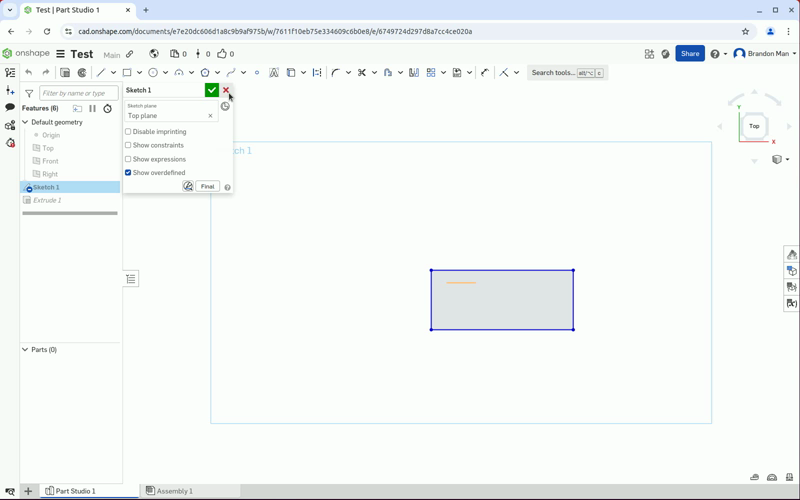
key(shift+s)
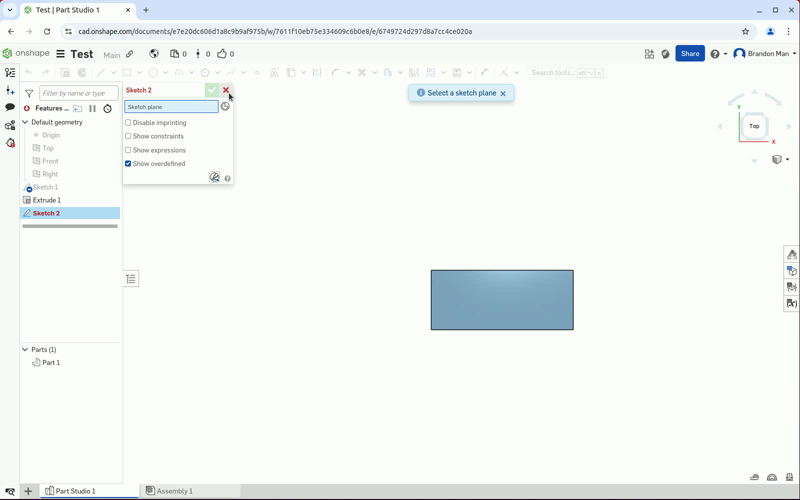
mouse_move(73, 150)
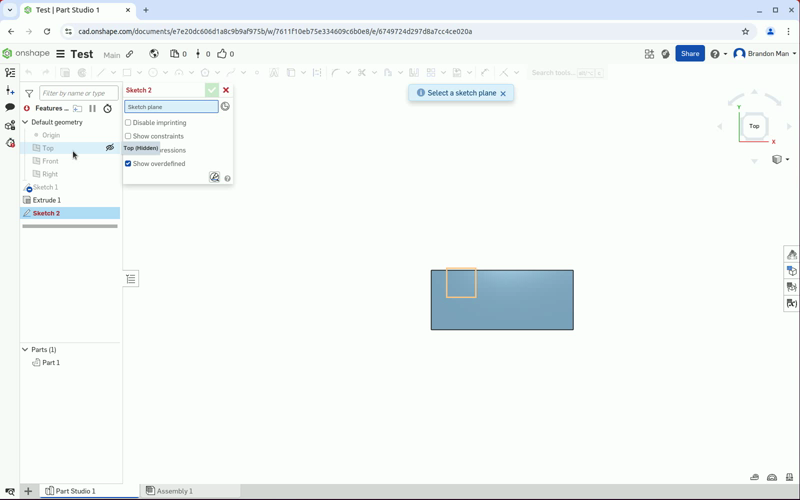
click(73, 150)
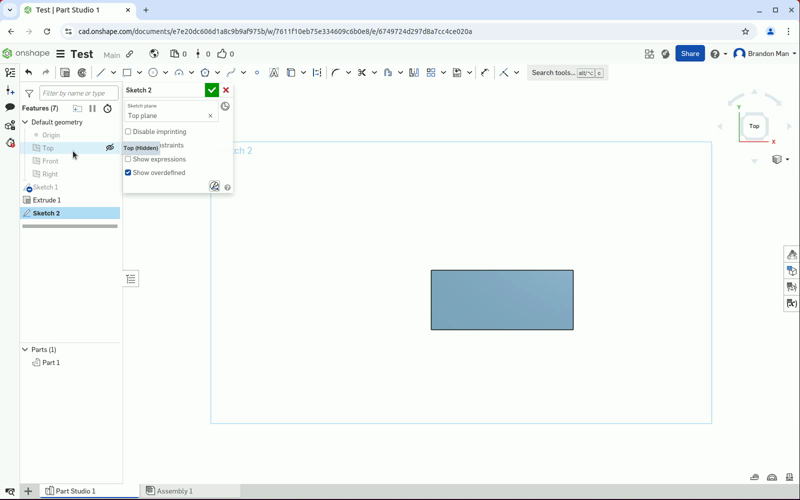
mouse_move(73, 352)
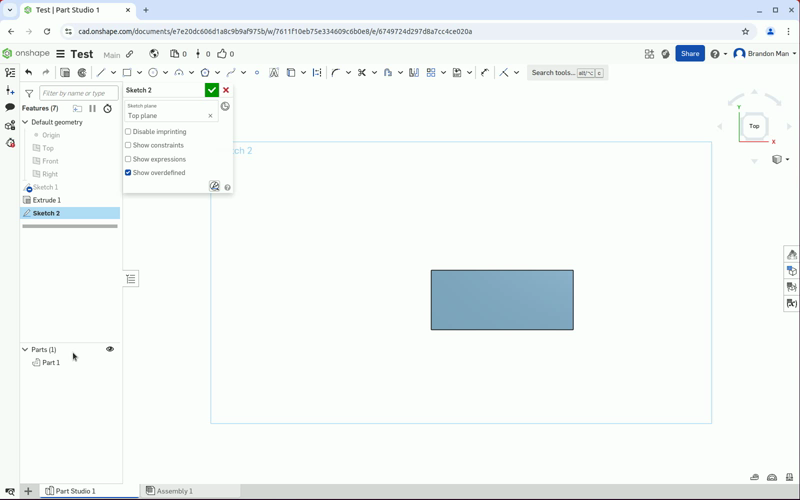
key(y)
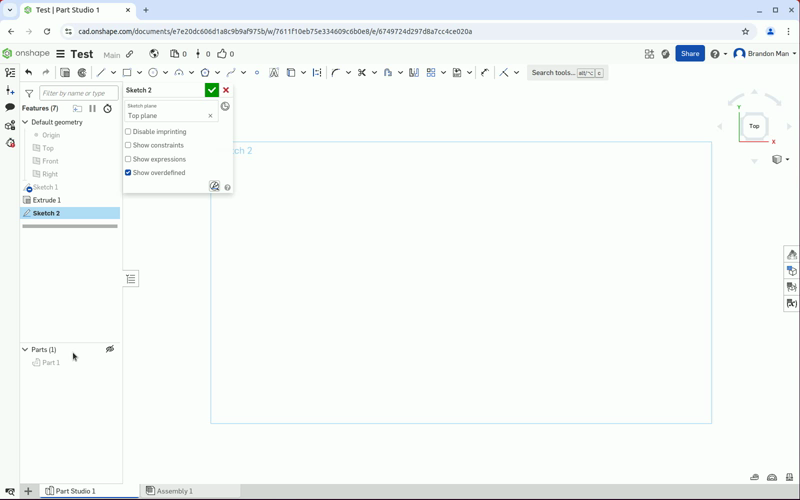
key(l)
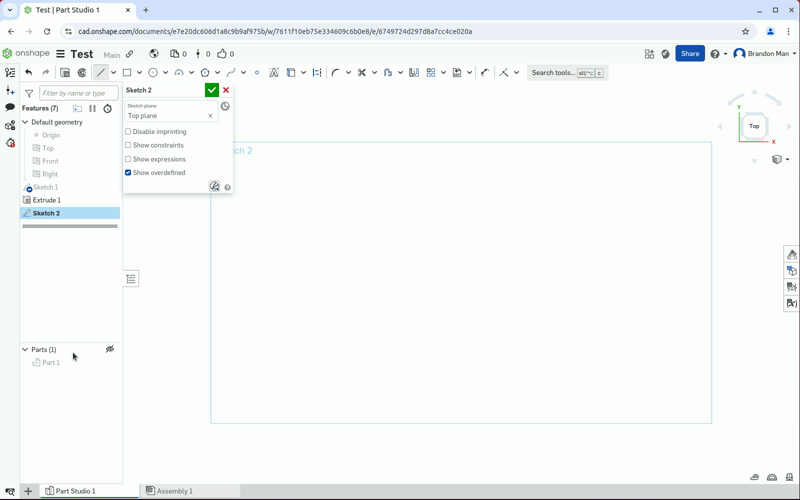
key_down(shift)
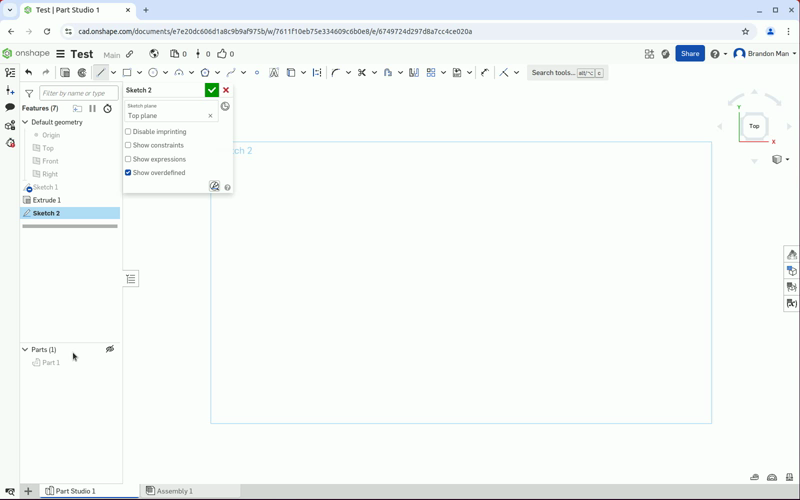
mouse_move(431, 329)
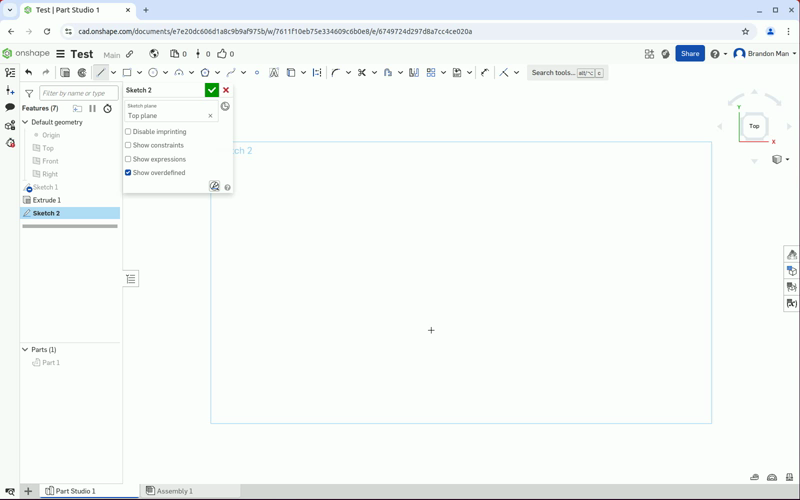
click(431, 329)
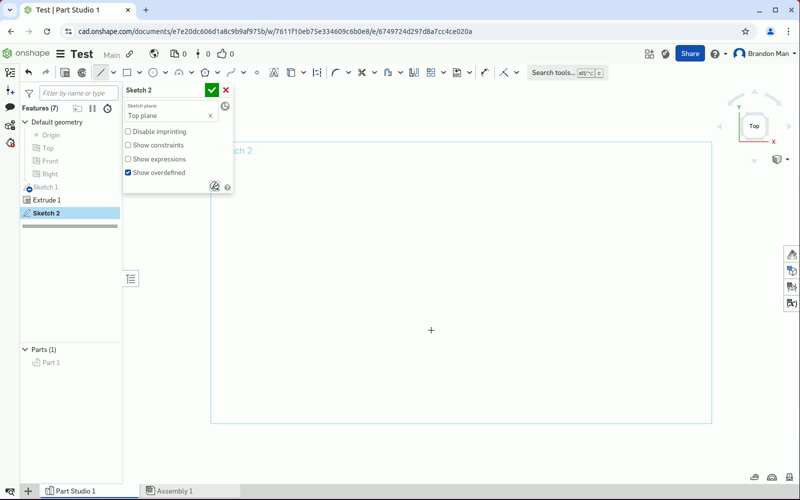
key_up(shift)
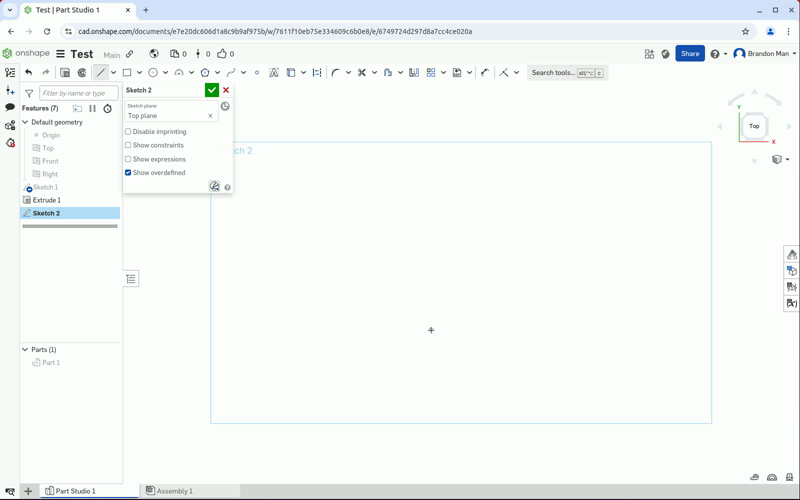
key_down(shift)
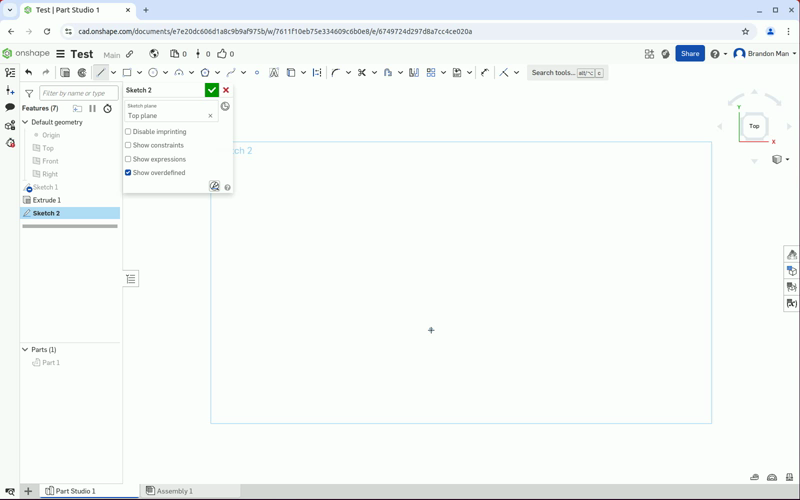
mouse_move(573, 329)
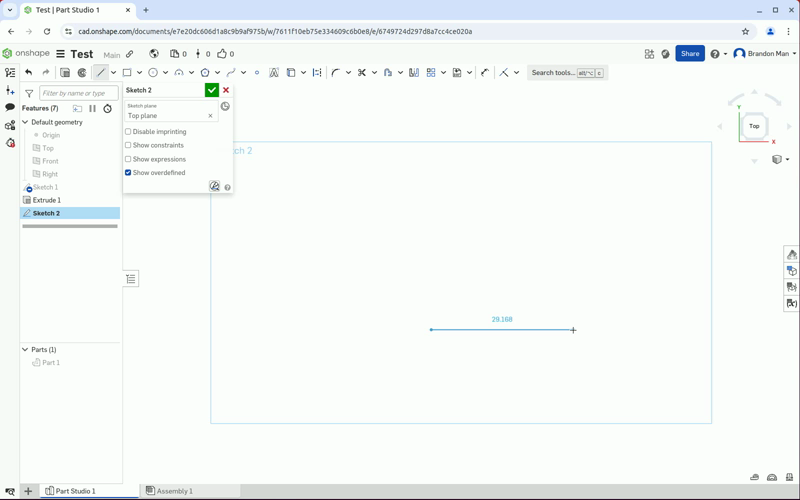
click(573, 329)
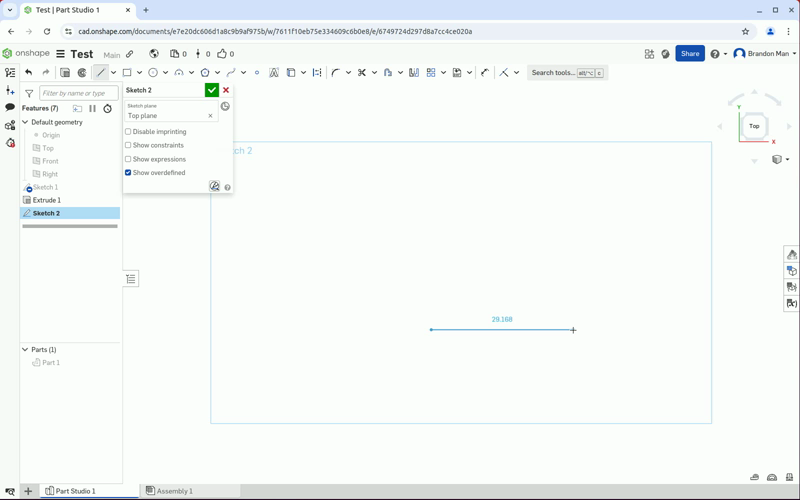
key_up(shift)
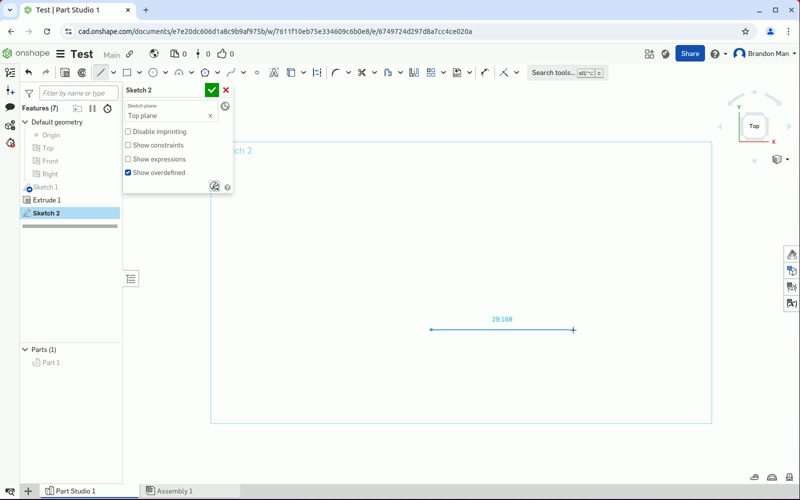
key_down(shift)
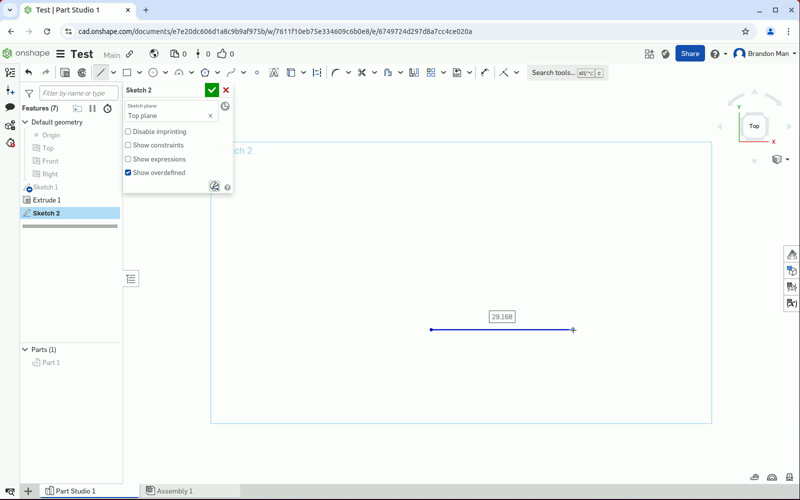
mouse_move(589, 329)
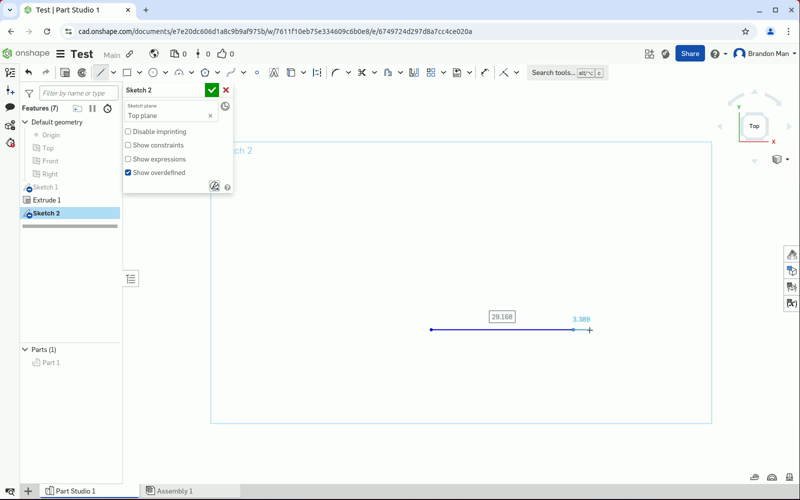
mouse_move(573, 270)
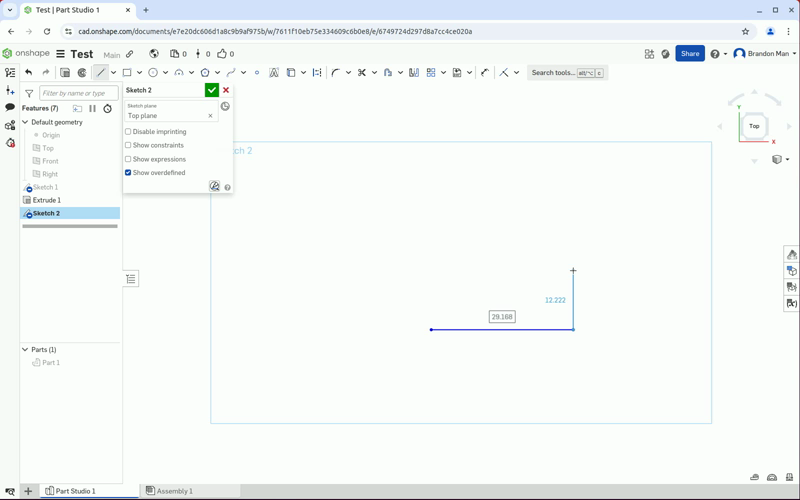
click(573, 270)
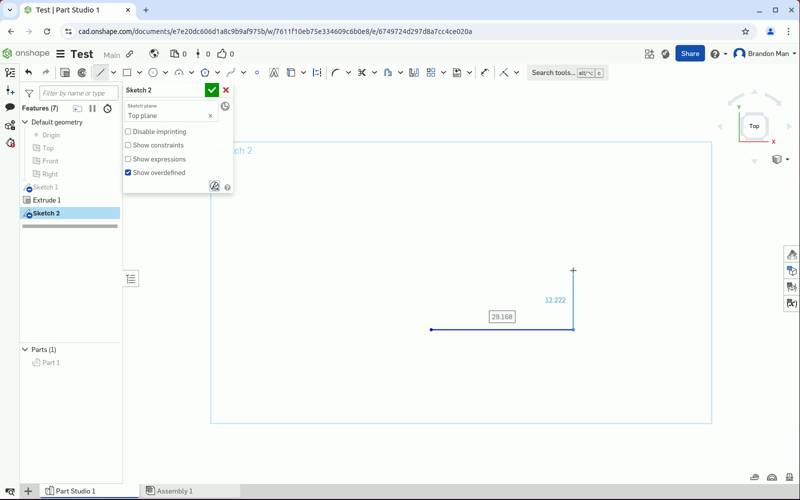
key_up(shift)
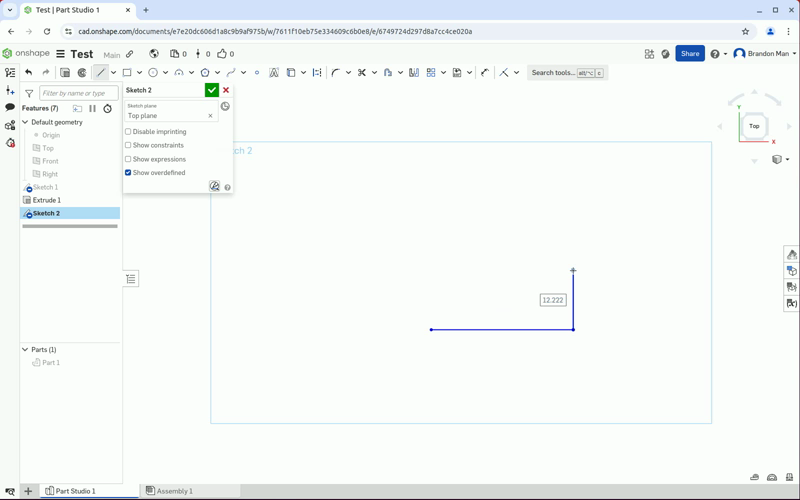
key_down(shift)
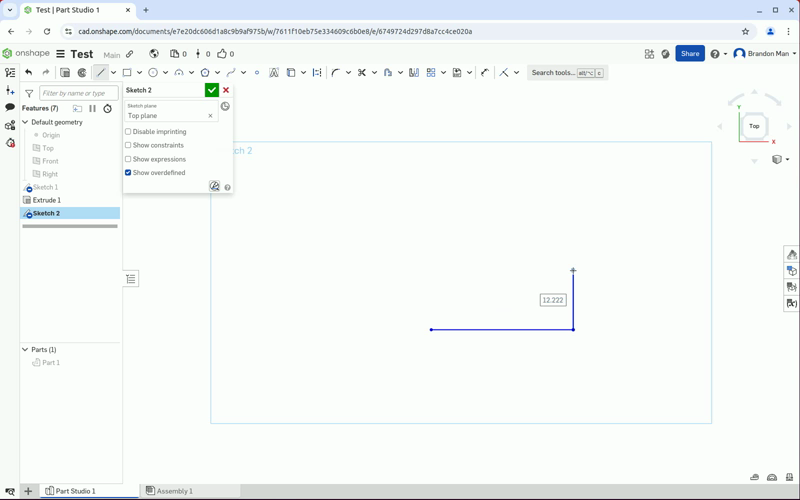
mouse_move(431, 270)
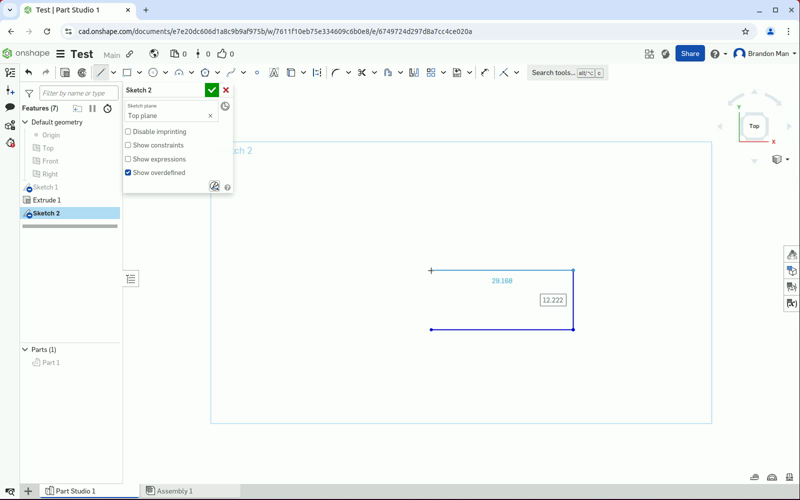
click(431, 270)
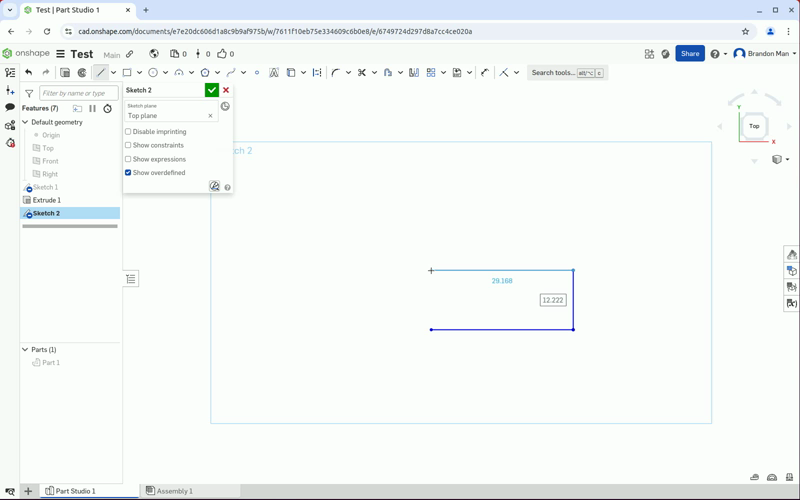
key_up(shift)
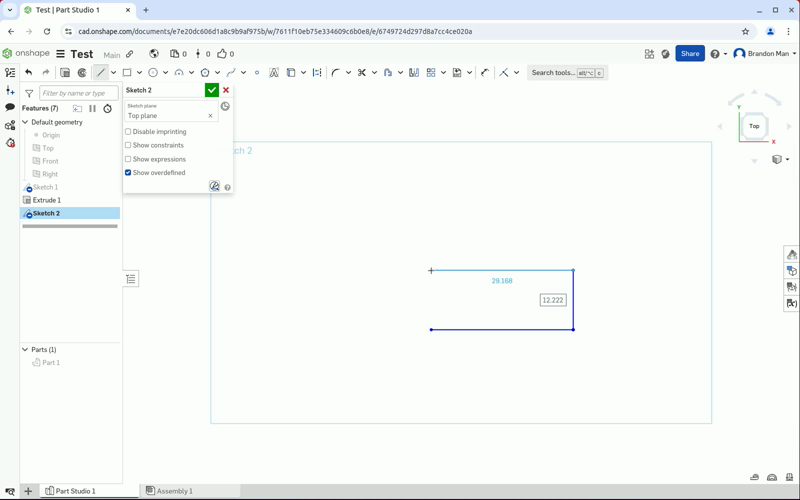
mouse_move(461, 270)
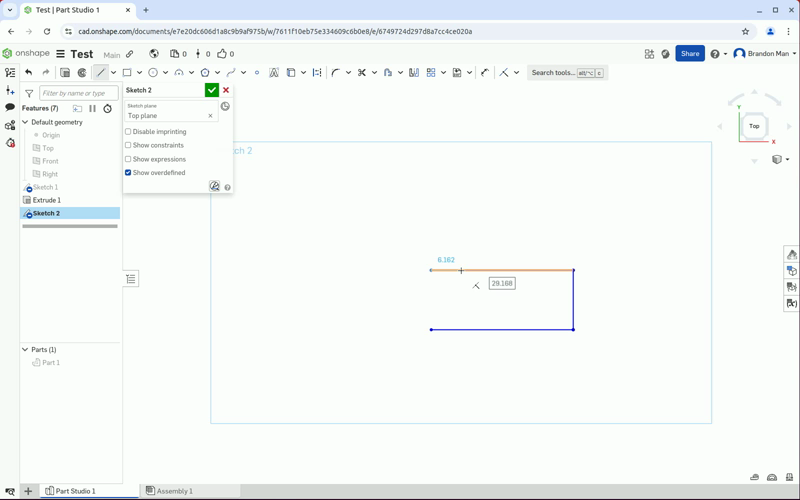
key_down(shift)
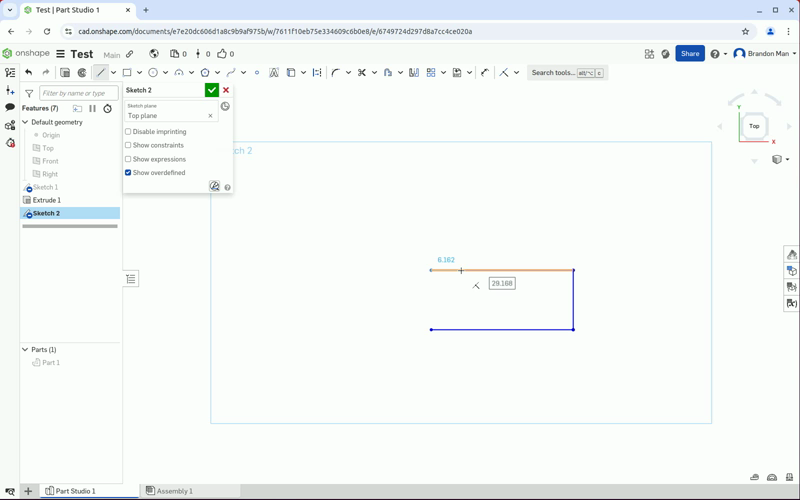
mouse_move(431, 329)
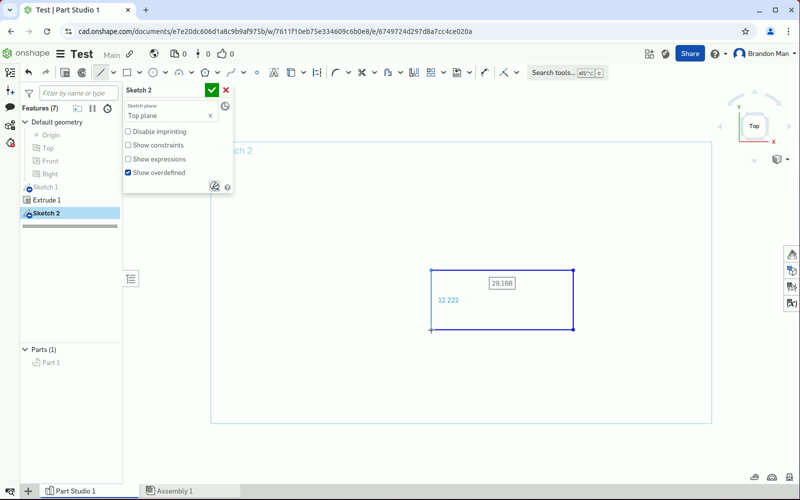
key_up(shift)
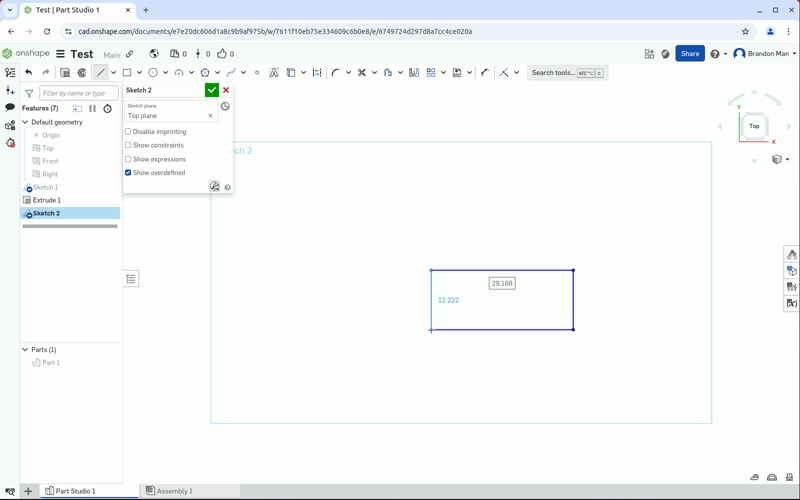
click(431, 329)
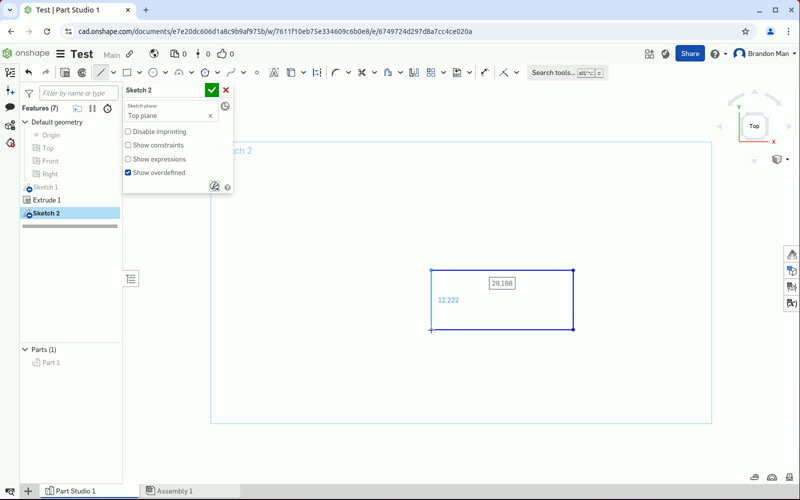
key(esc)
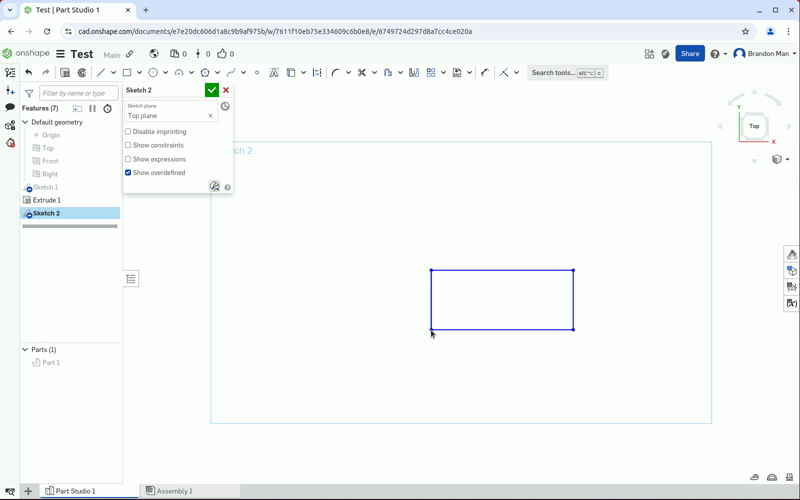
mouse_move(505, 307)
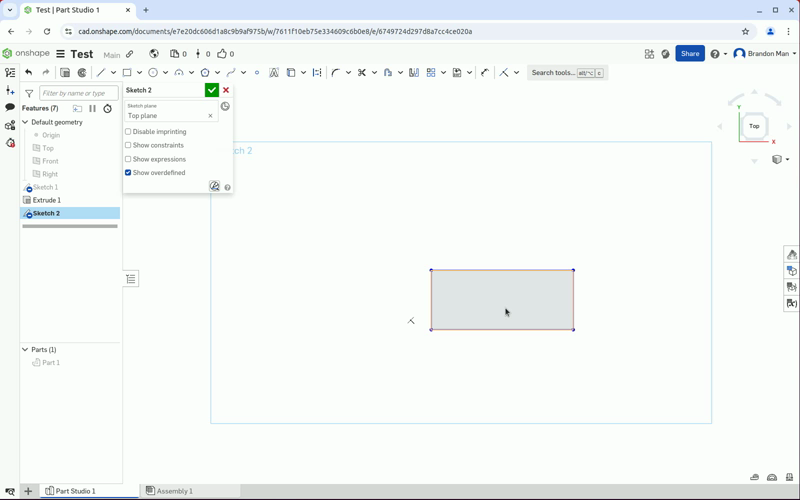
click(505, 307)
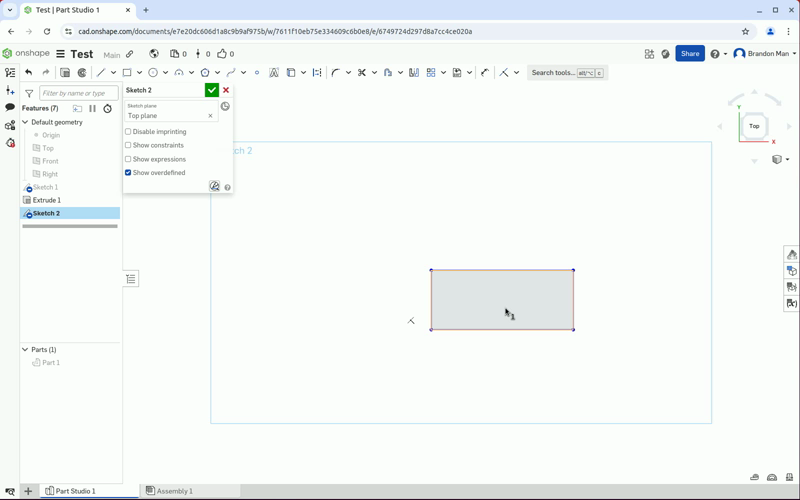
mouse_move(73, 352)
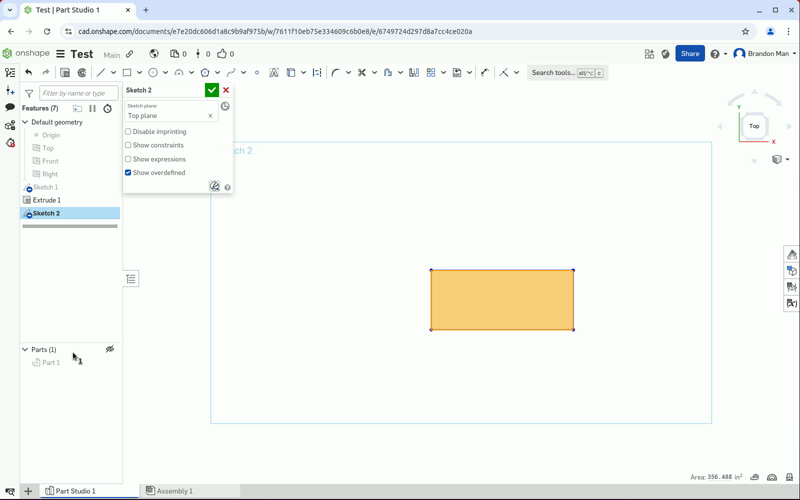
key(shift+y)
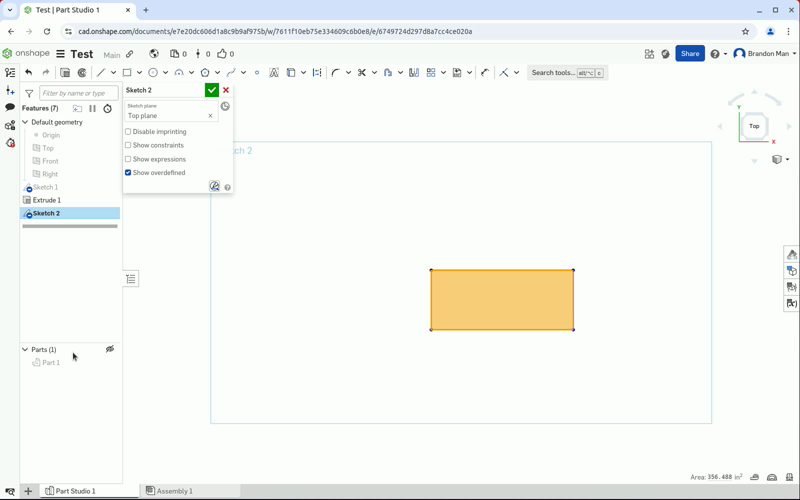
key(shift+e)
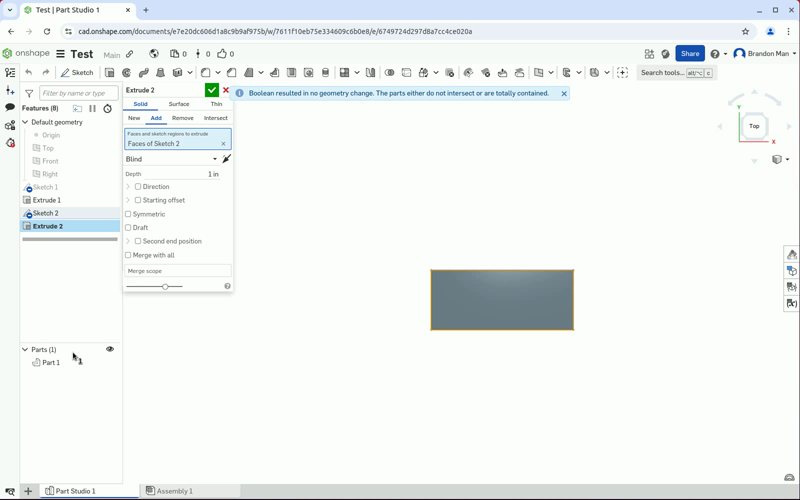
mouse_move(143, 106)
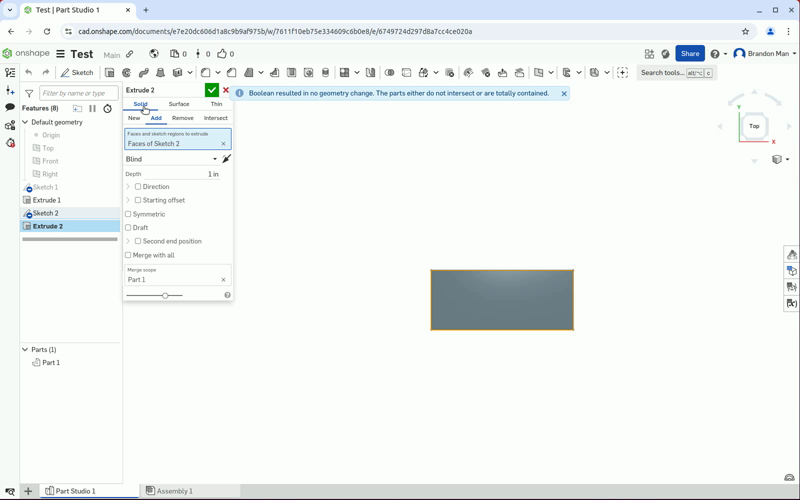
click(143, 106)
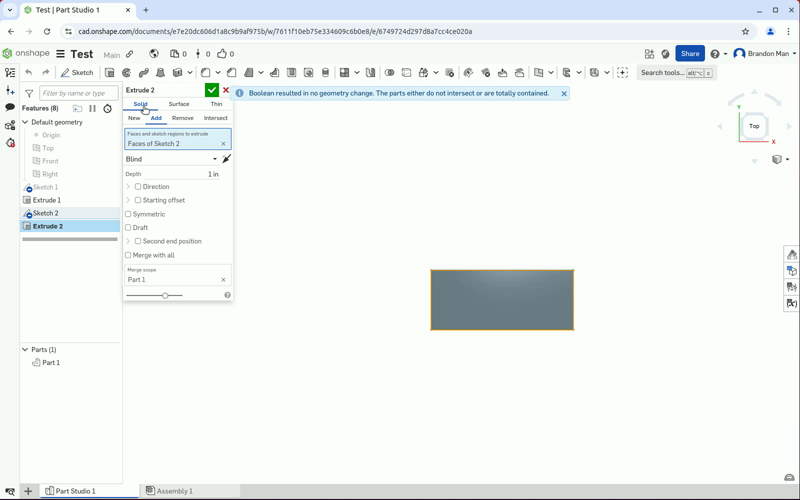
mouse_move(137, 120)
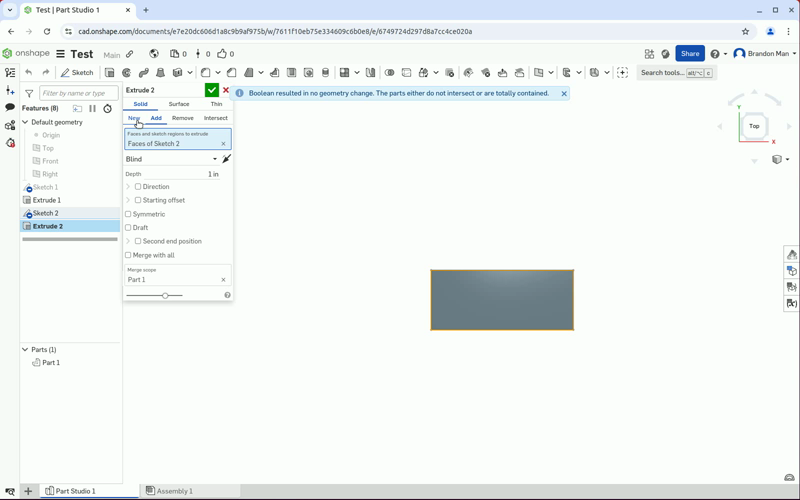
click(137, 120)
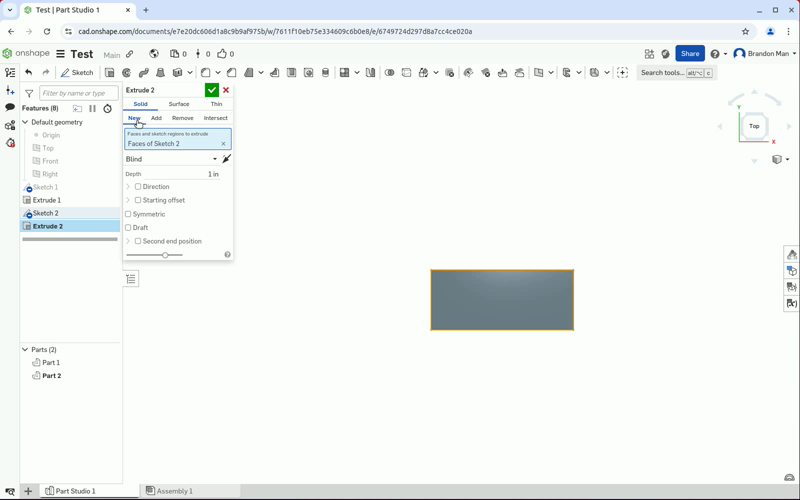
key(tab, 4)
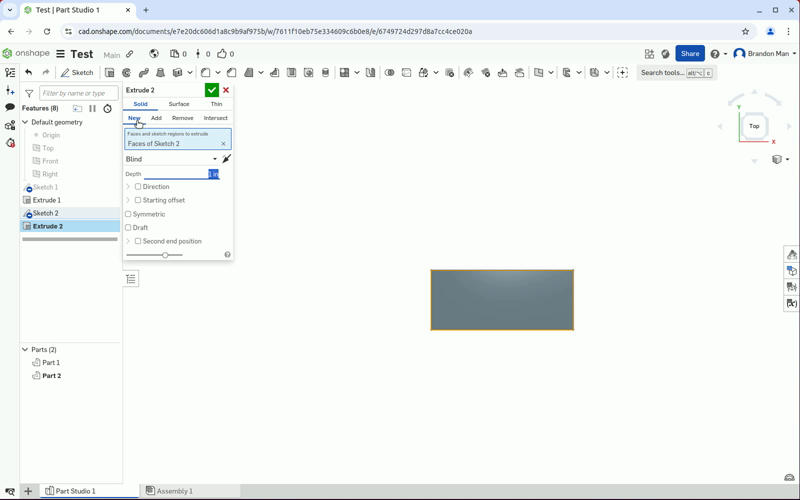
text(1.926)
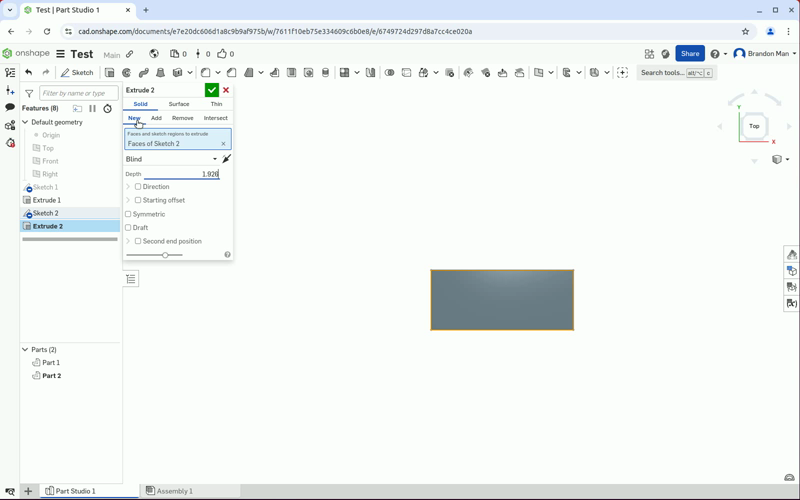
key(enter)
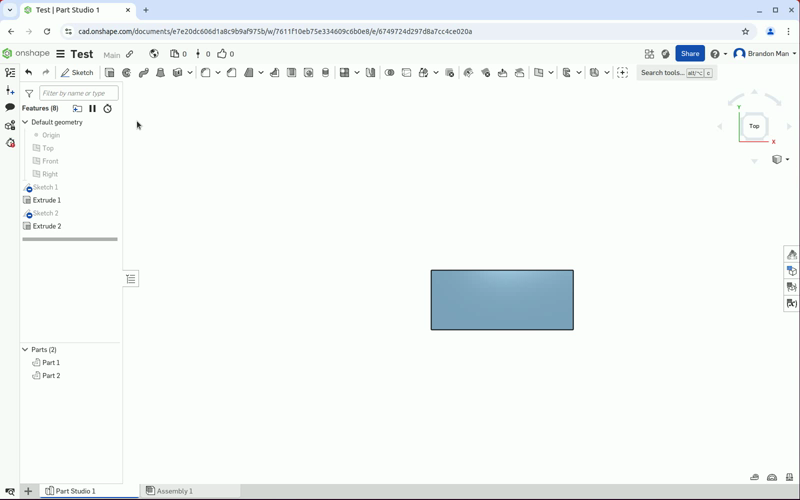
key(shift+h)
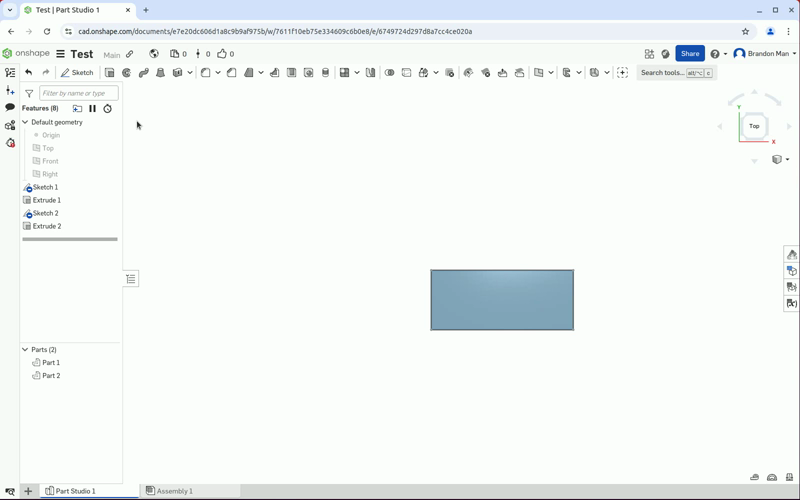
key(shift+h)
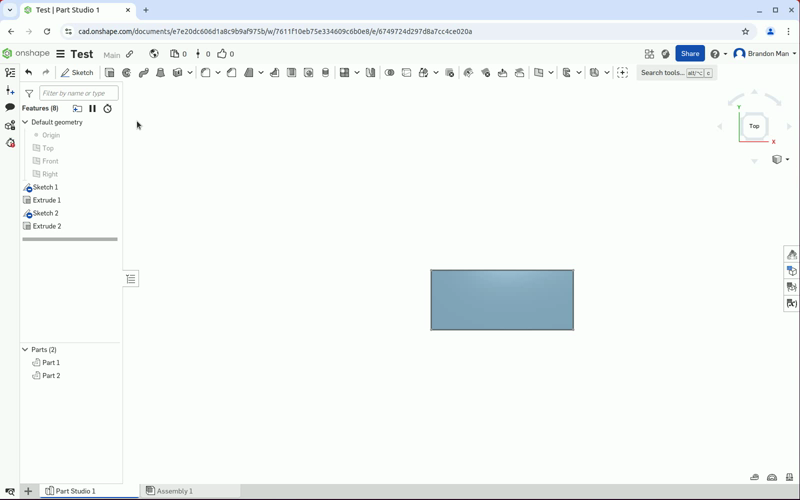
key(shift+7)
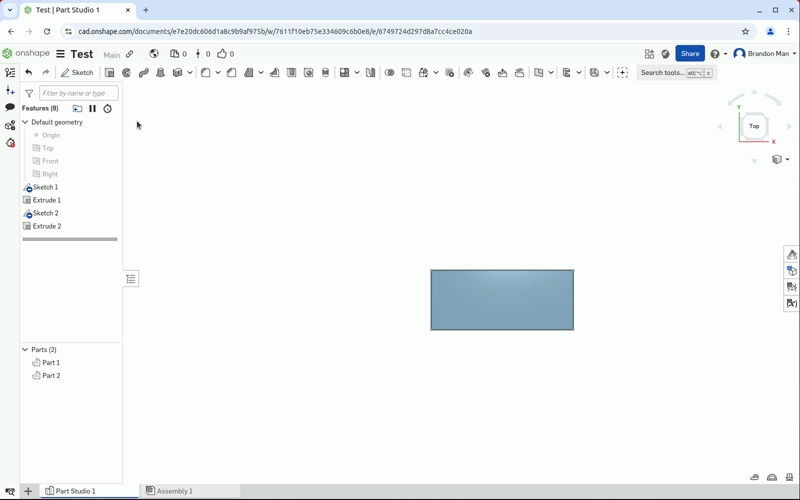
key(up, 3)
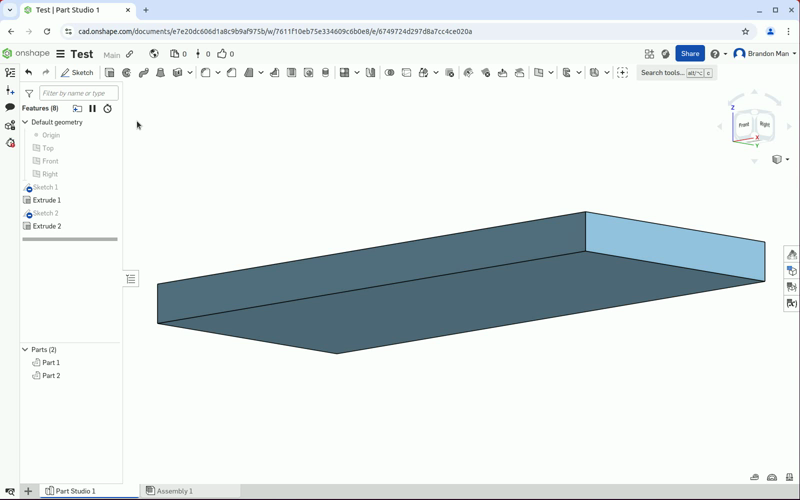
key(left, 3)
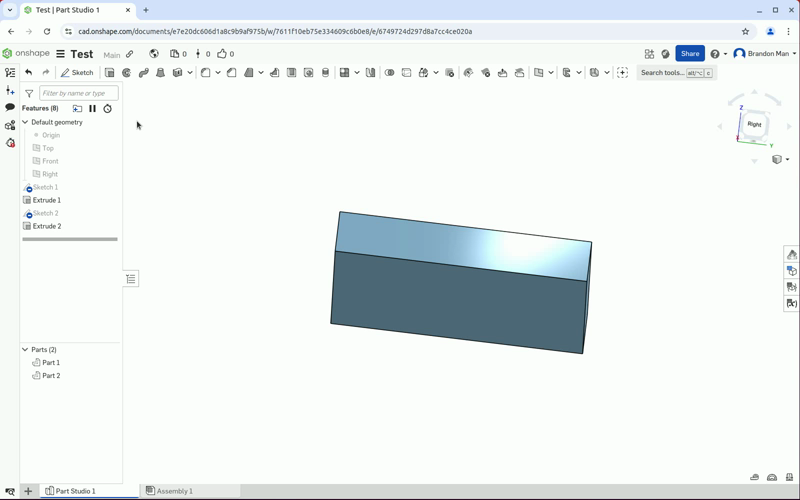
key(right, 3)
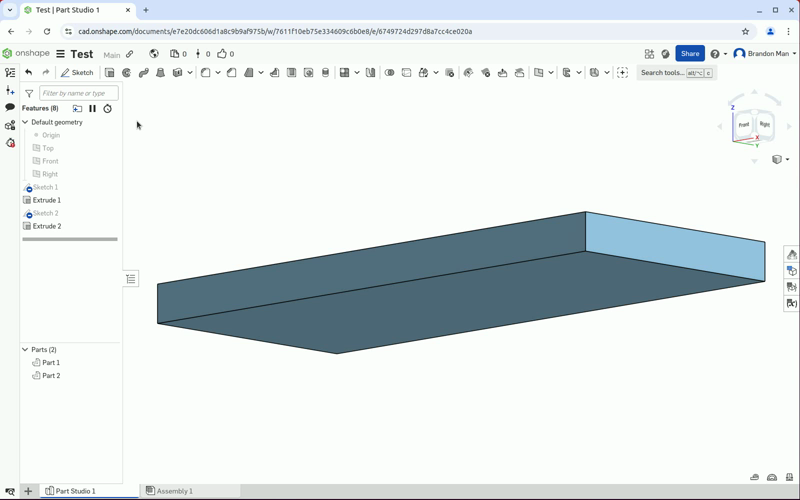
key(down, 3)
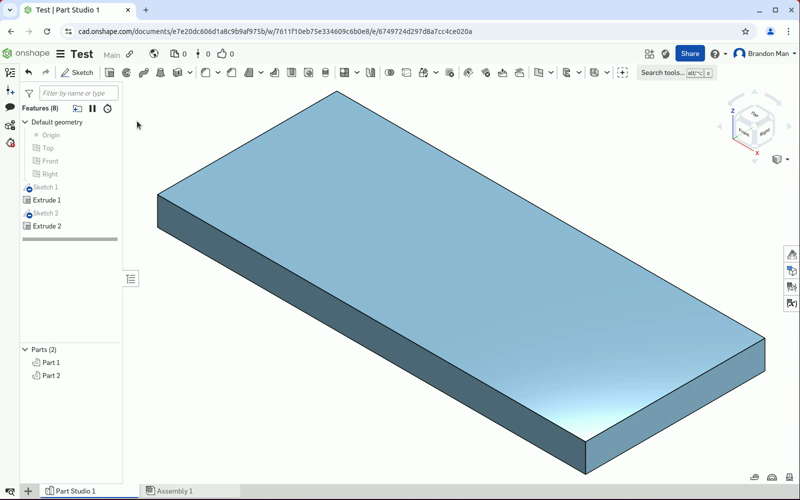
mouse_move(73, 189)
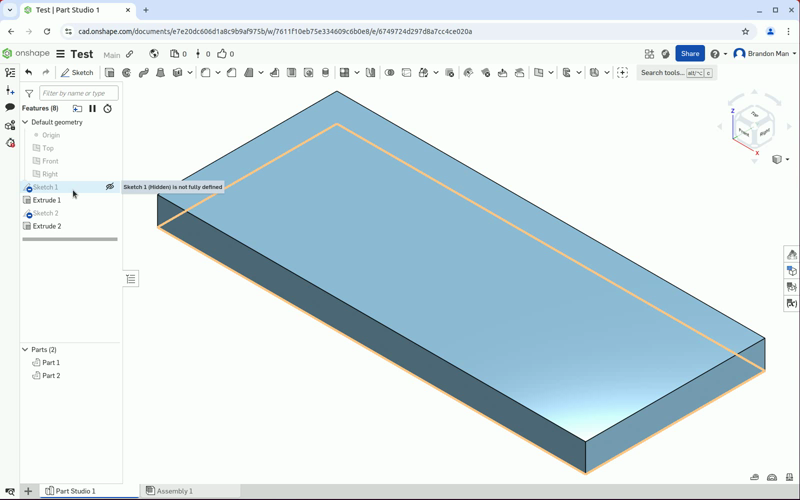
click(73, 189)